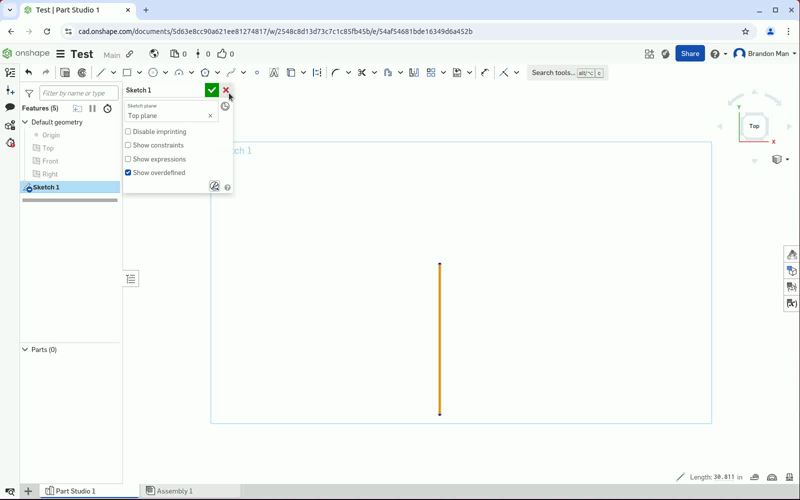
key(shift+h)
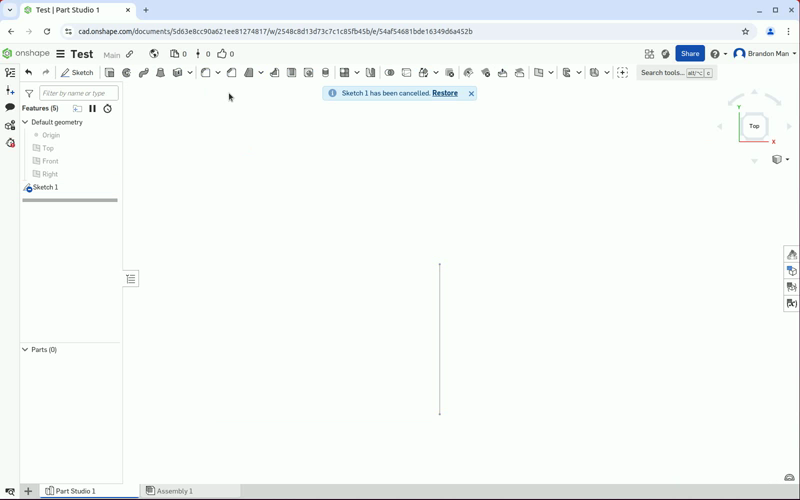
key(shift+s)
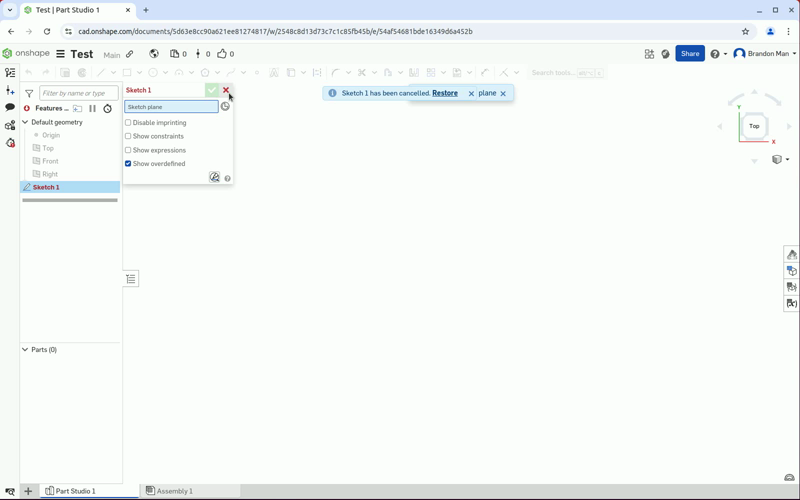
mouse_move(73, 150)
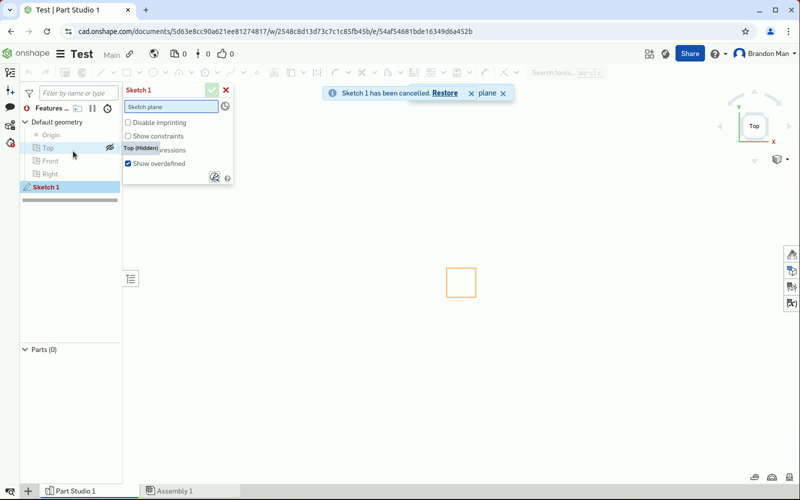
click(73, 150)
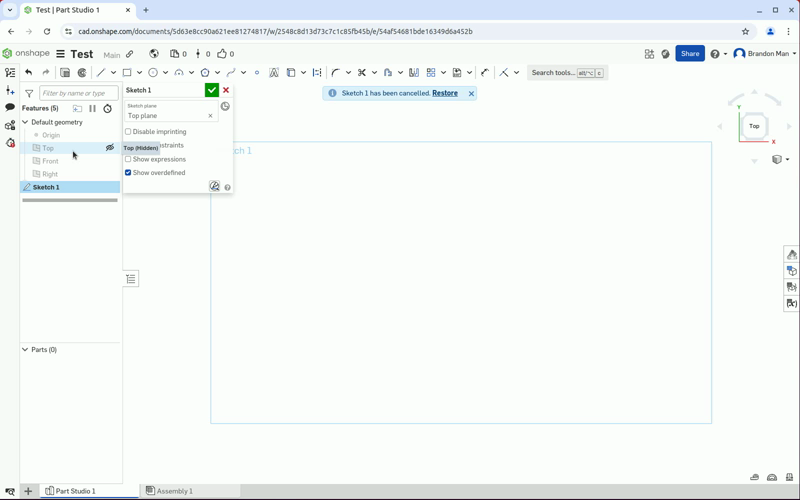
mouse_move(73, 352)
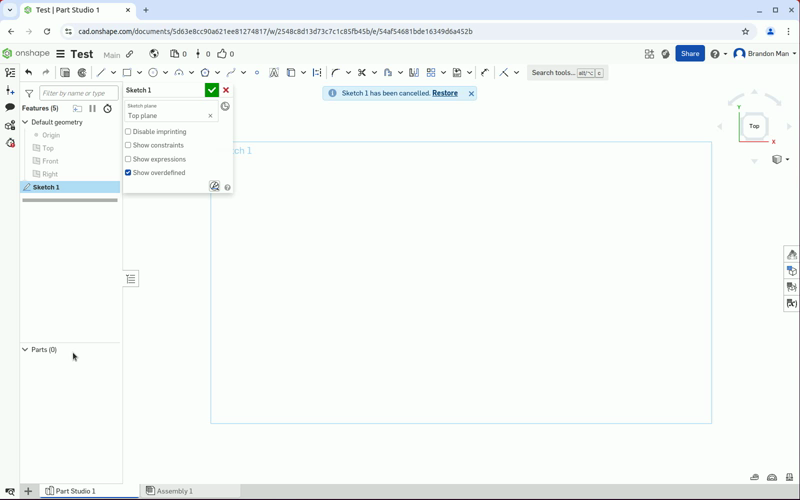
key(y)
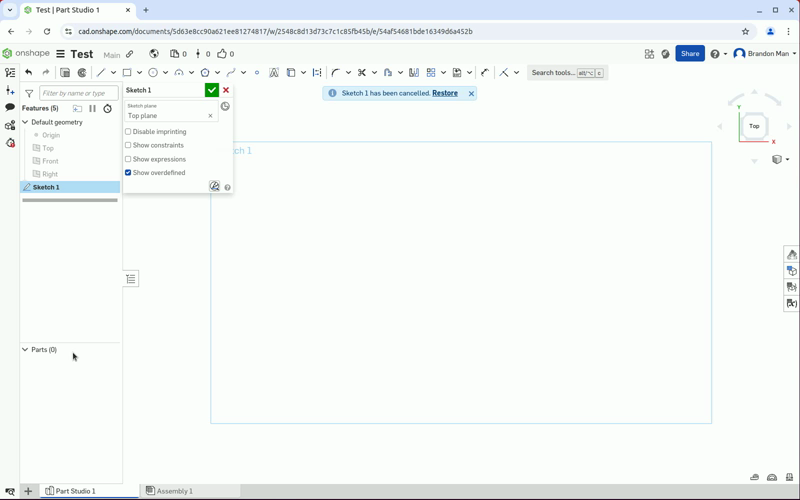
key(l)
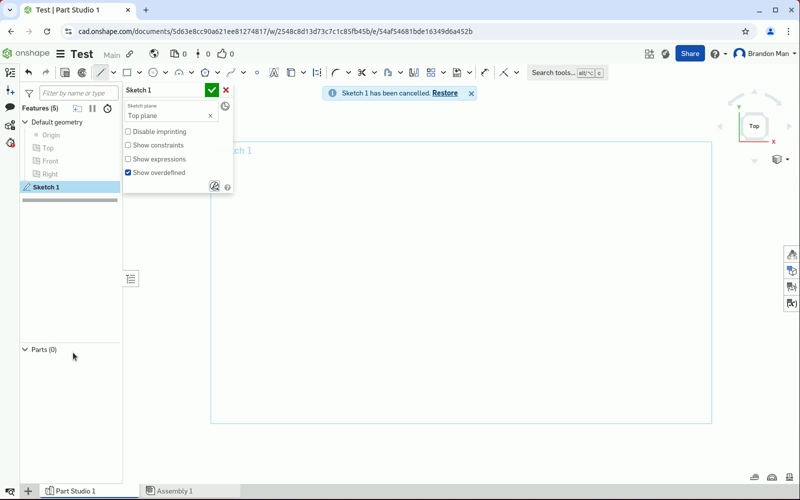
key_down(shift)
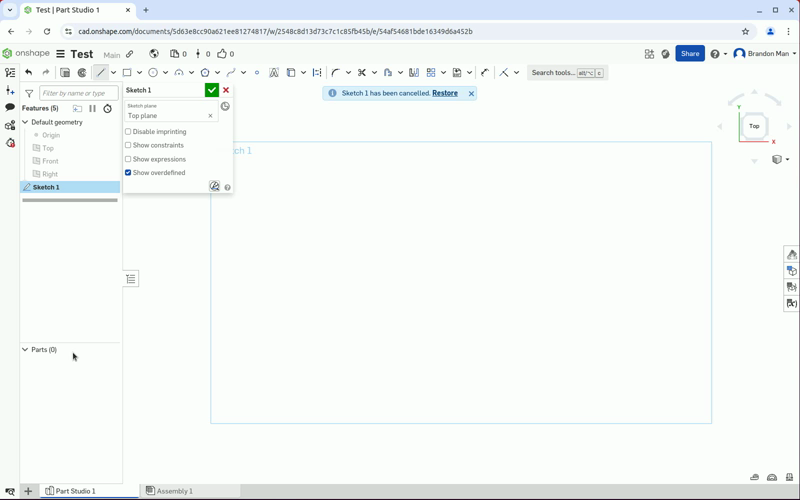
mouse_move(348, 395)
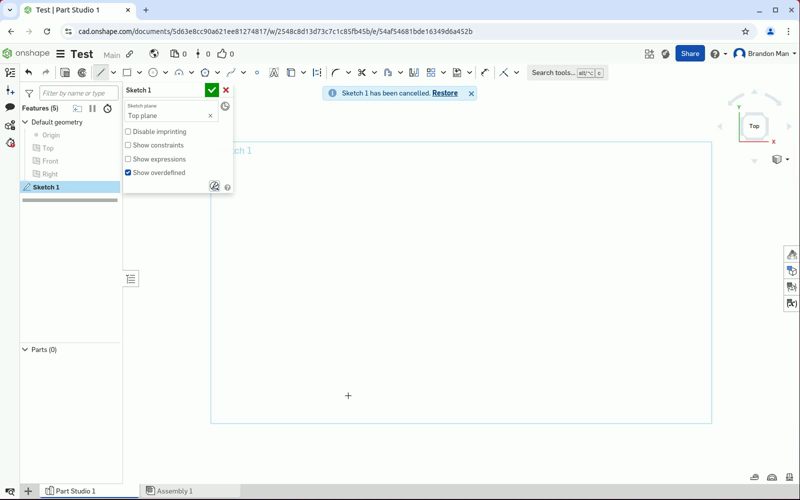
click(348, 395)
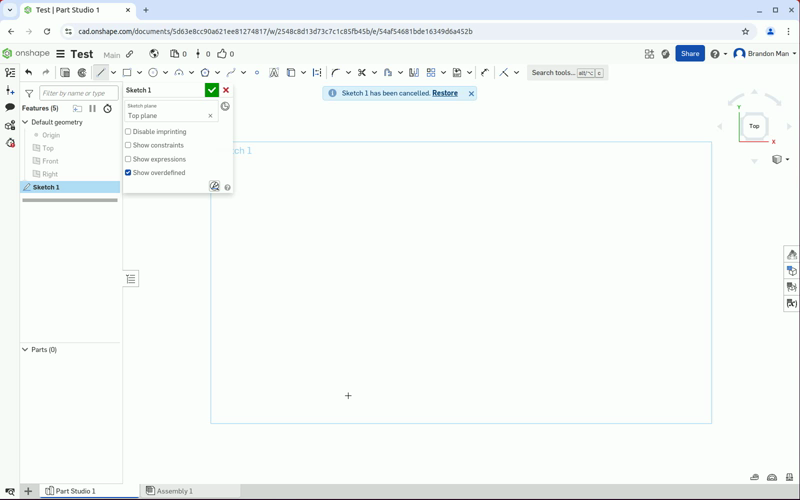
key_up(shift)
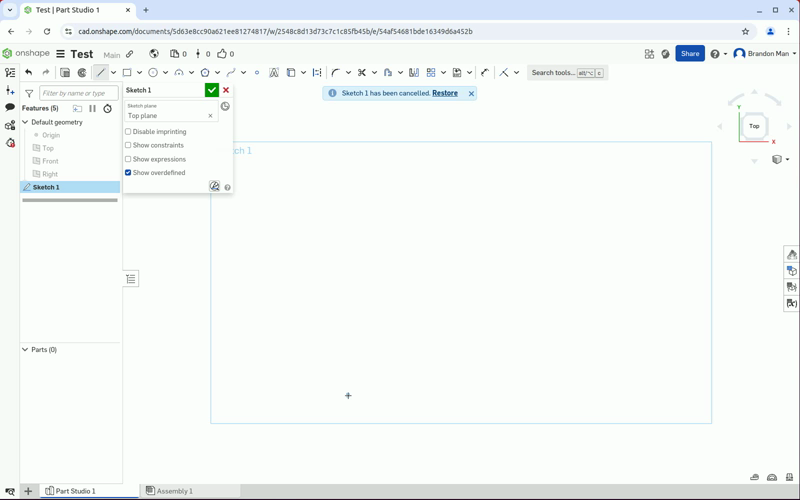
key_down(shift)
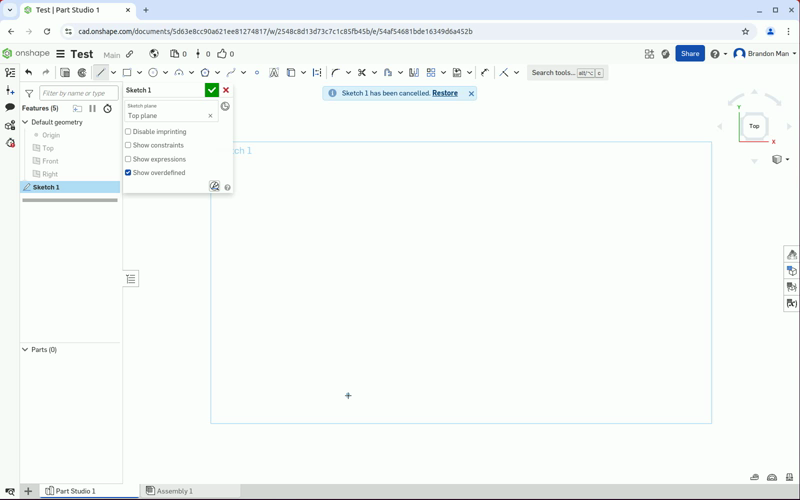
mouse_move(572, 395)
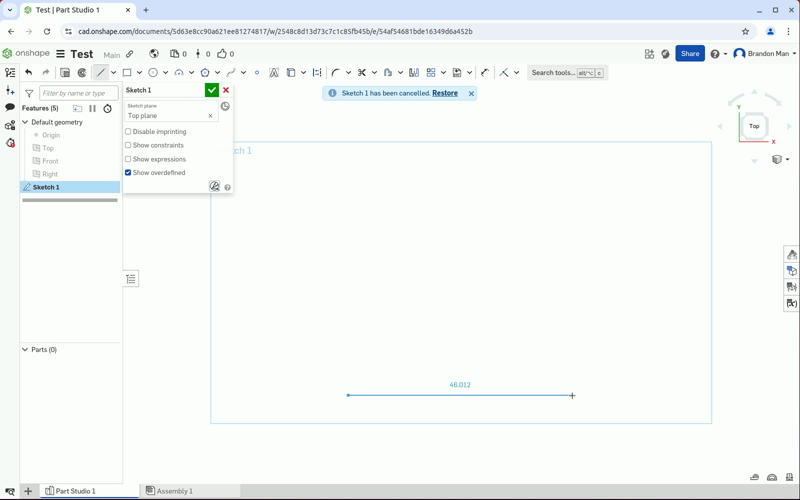
click(572, 395)
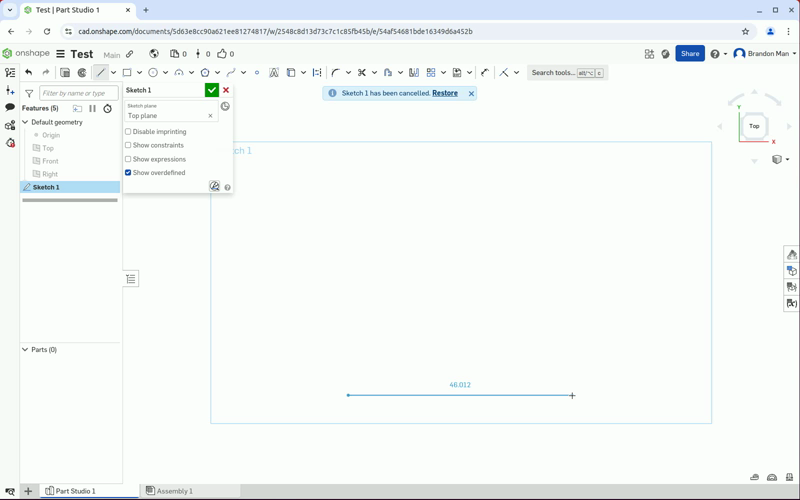
key_up(shift)
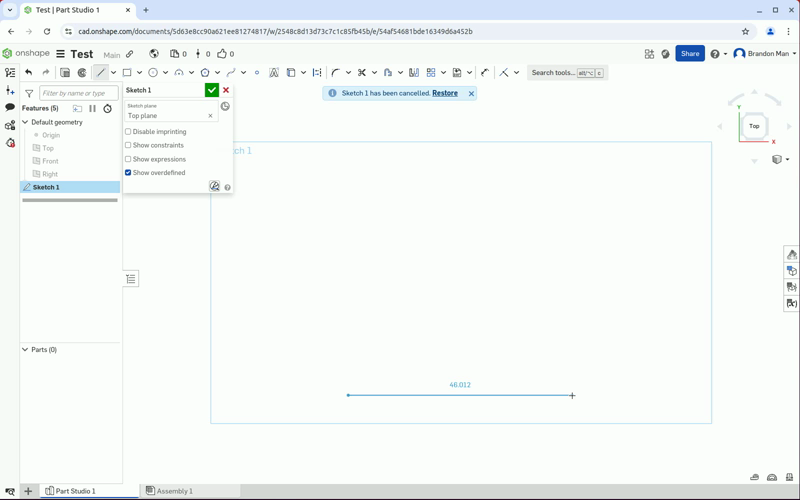
key_down(shift)
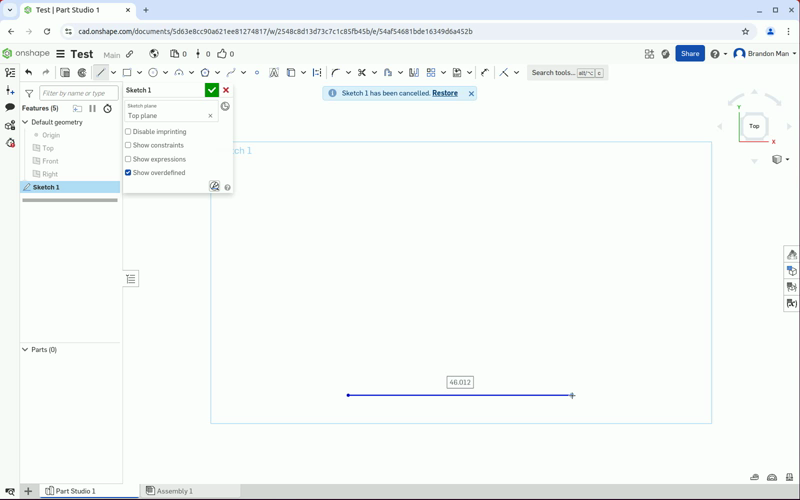
mouse_move(572, 171)
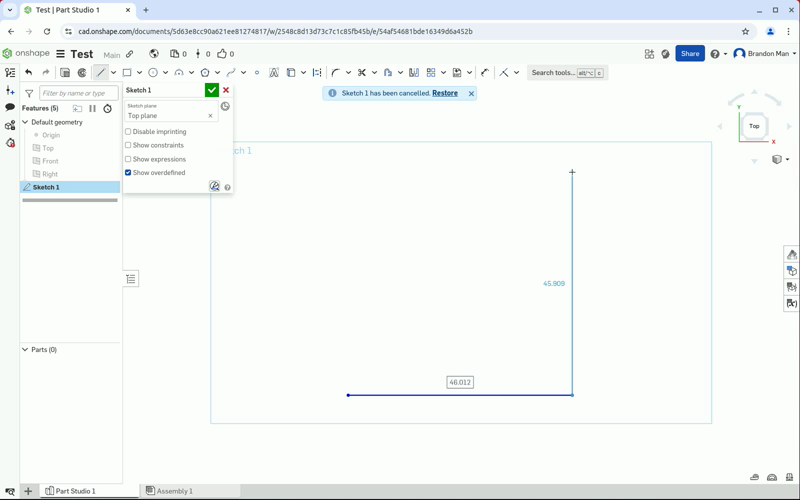
click(572, 171)
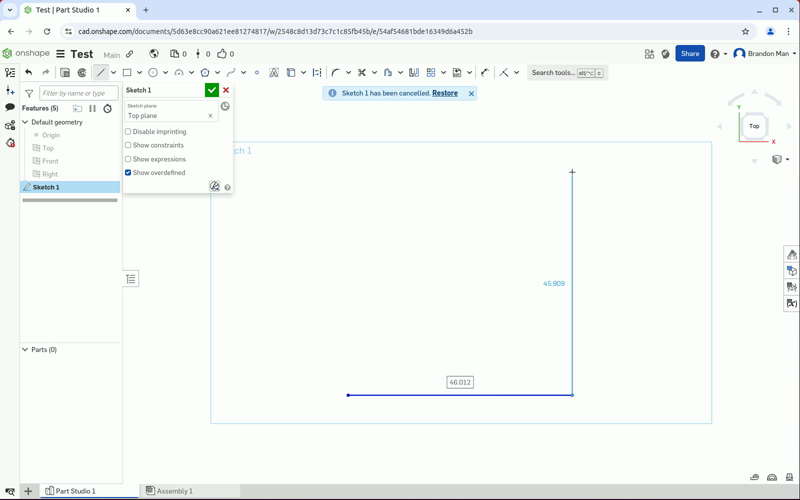
key_up(shift)
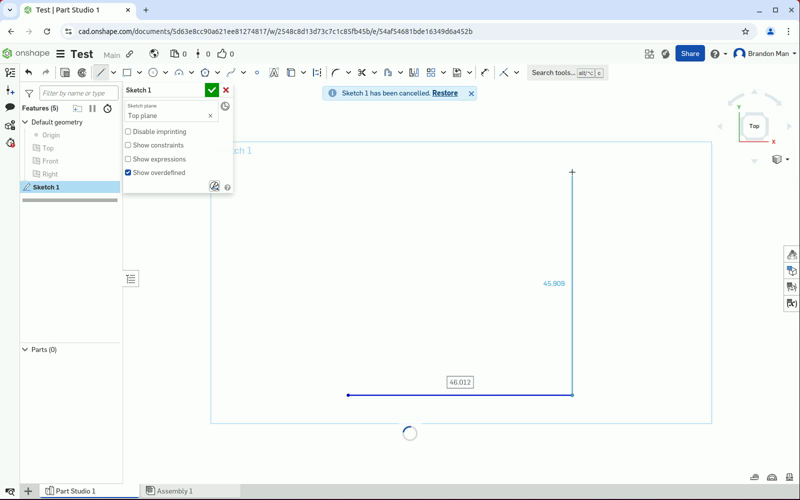
key_down(shift)
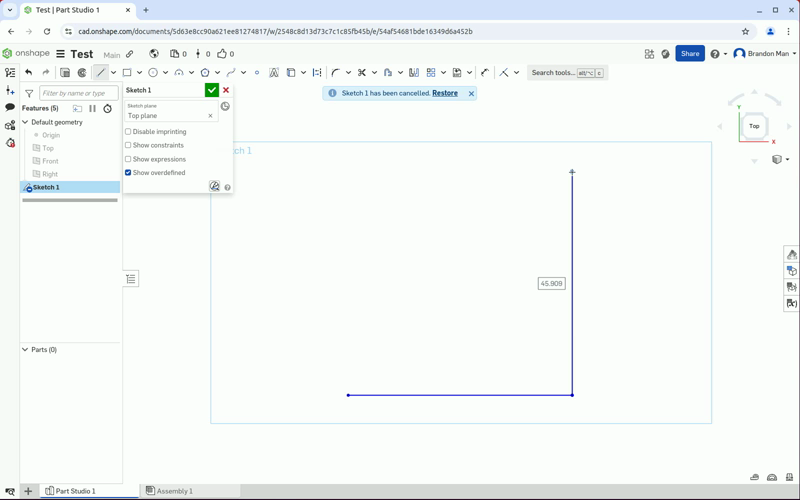
mouse_move(348, 171)
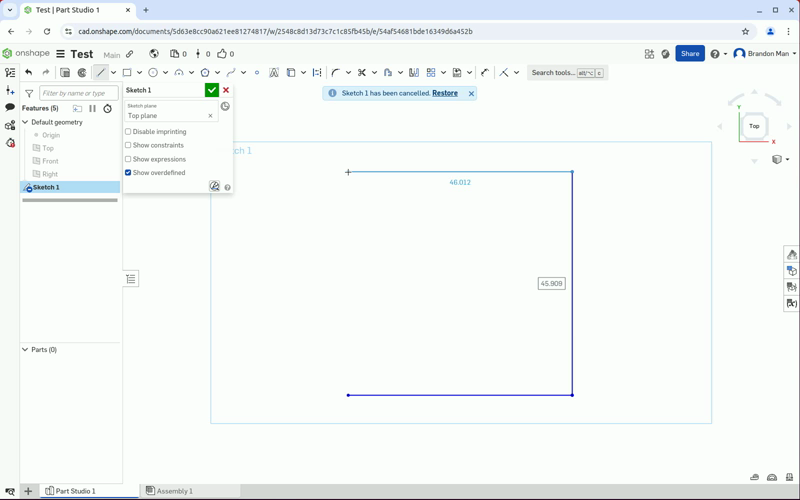
click(348, 171)
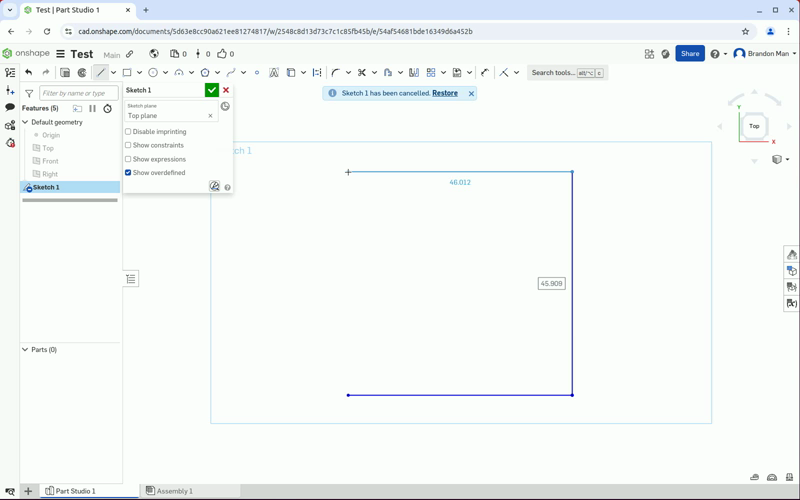
key_up(shift)
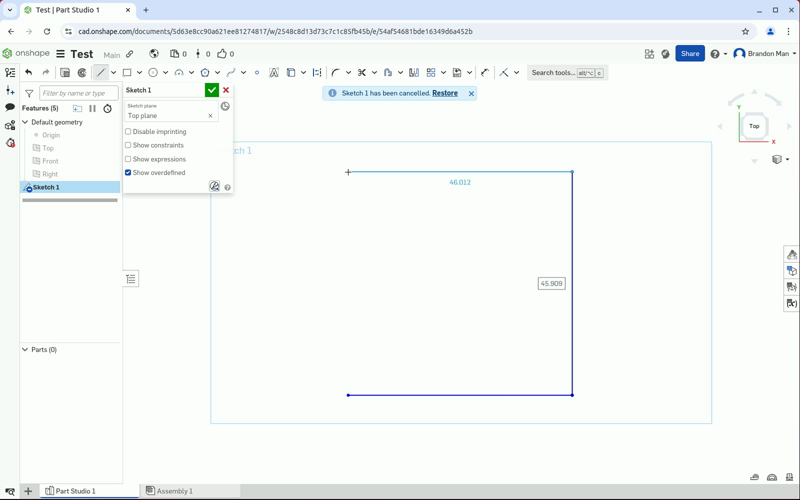
key_down(shift)
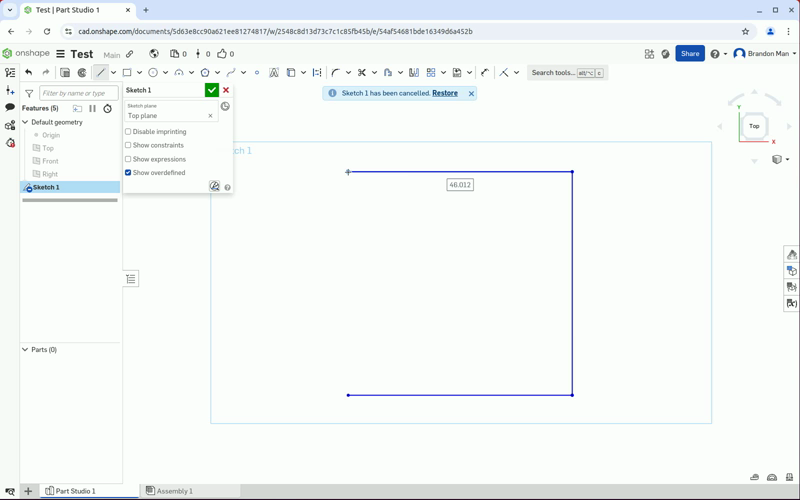
mouse_move(348, 395)
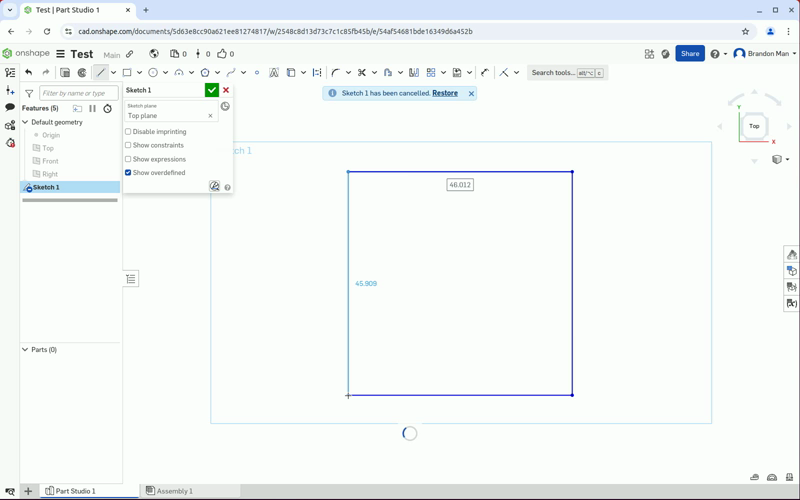
key_up(shift)
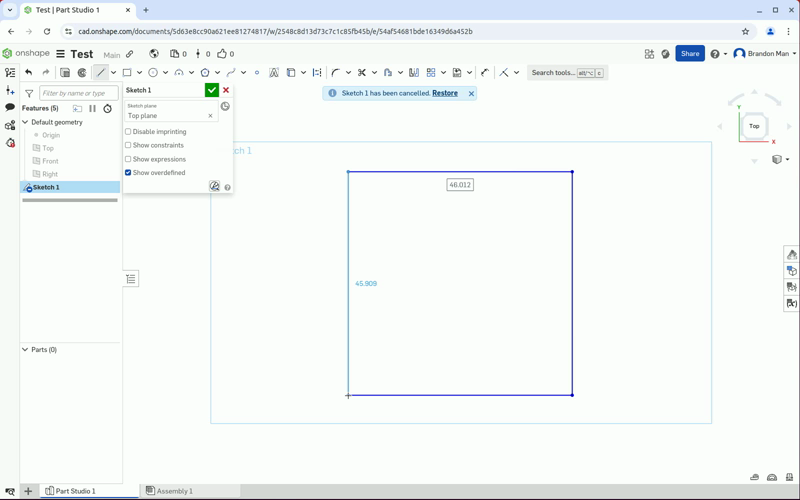
click(348, 395)
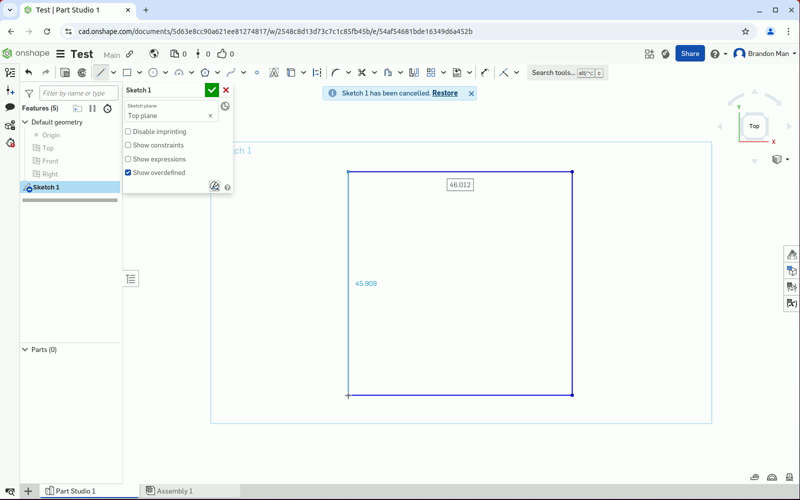
key(esc)
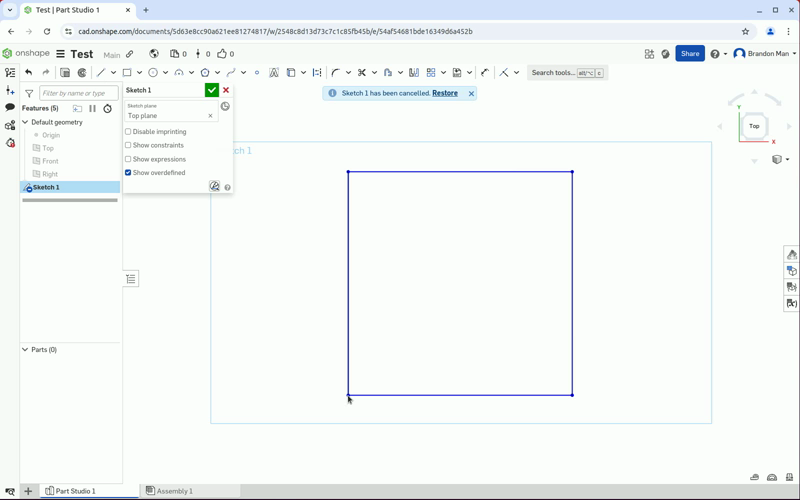
key(c)
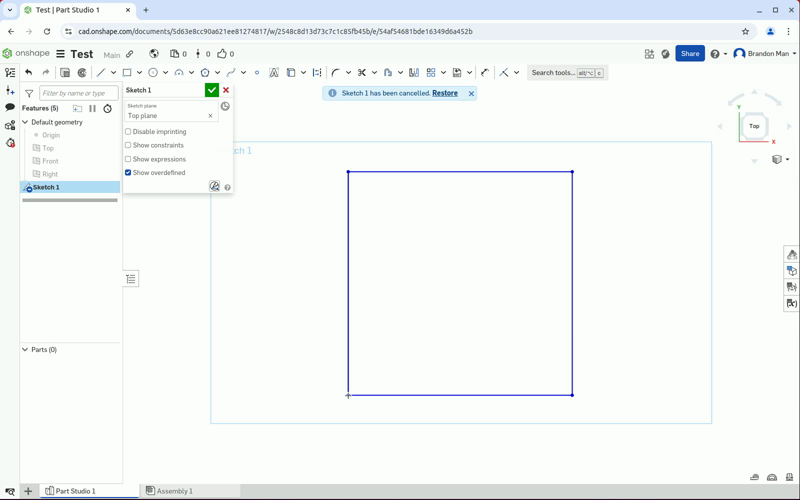
key_down(shift)
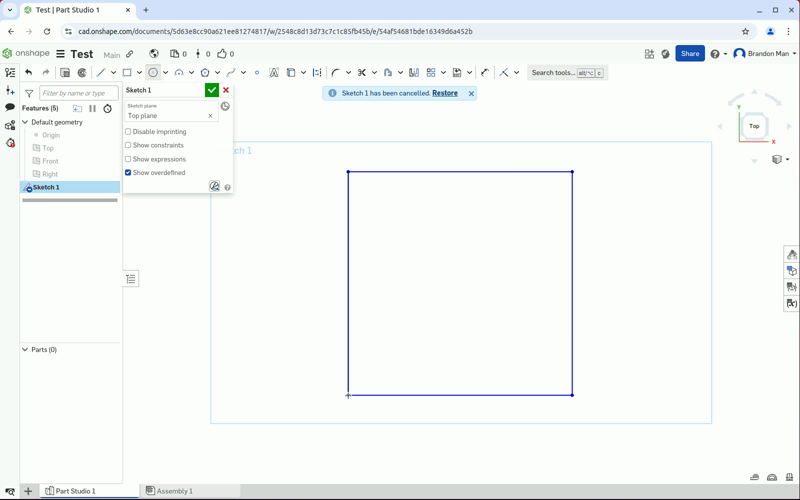
mouse_move(461, 282)
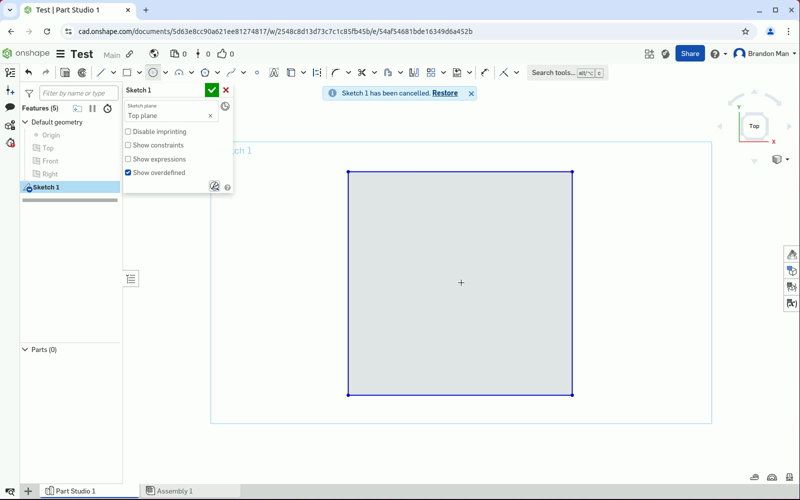
click(461, 282)
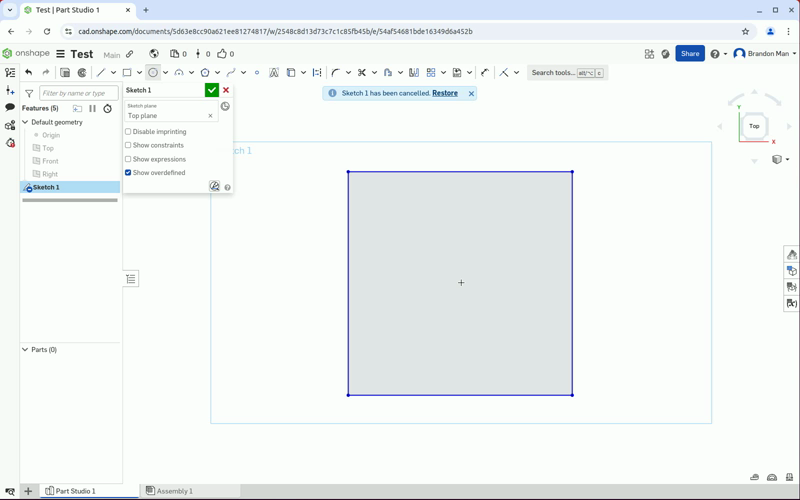
key_up(shift)
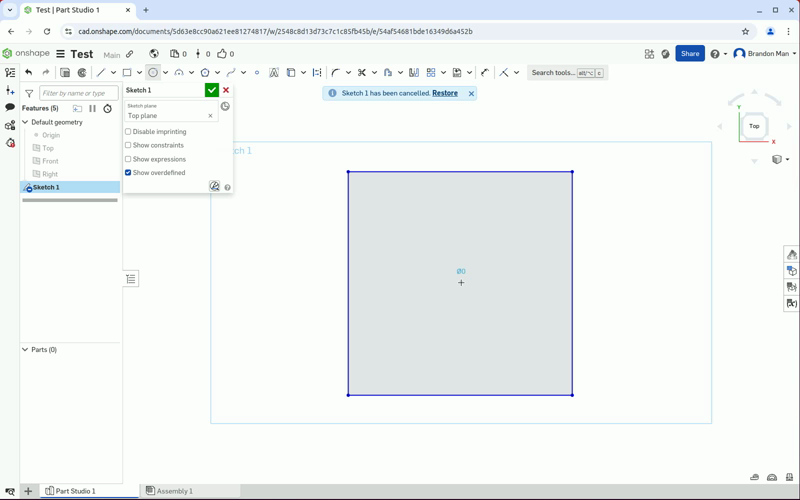
mouse_move(515, 282)
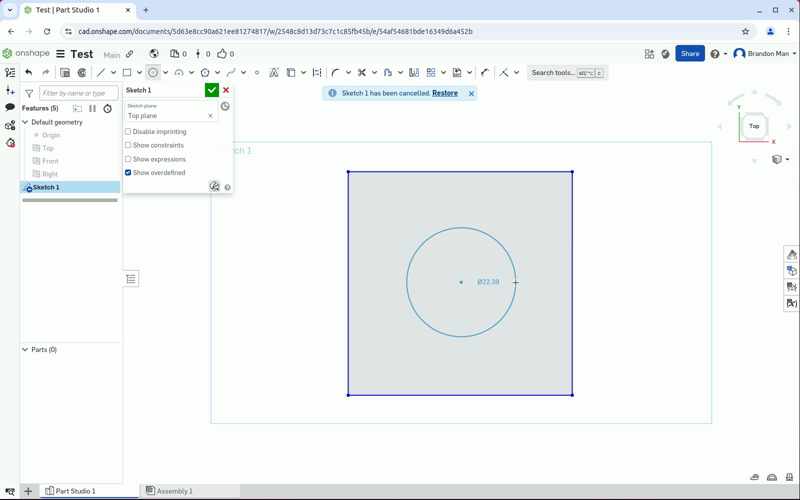
click(515, 282)
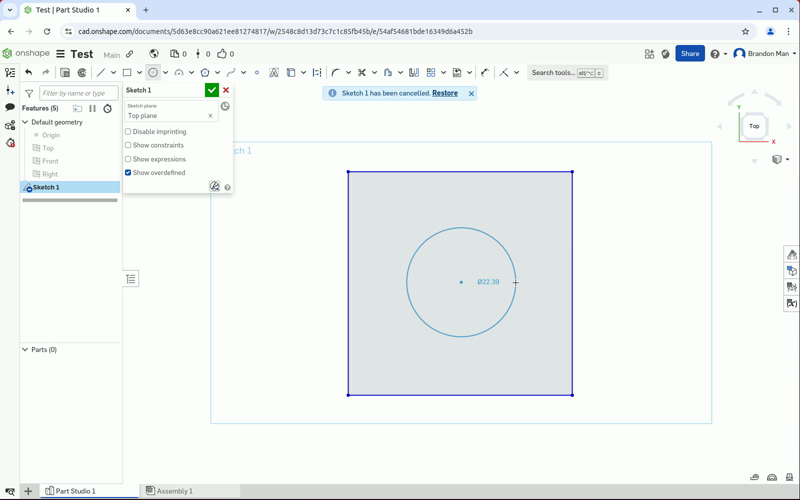
key(esc)
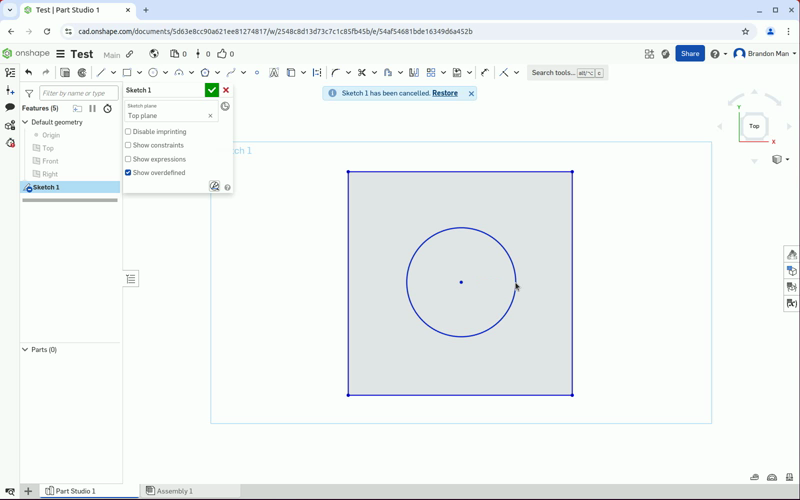
mouse_move(403, 213)
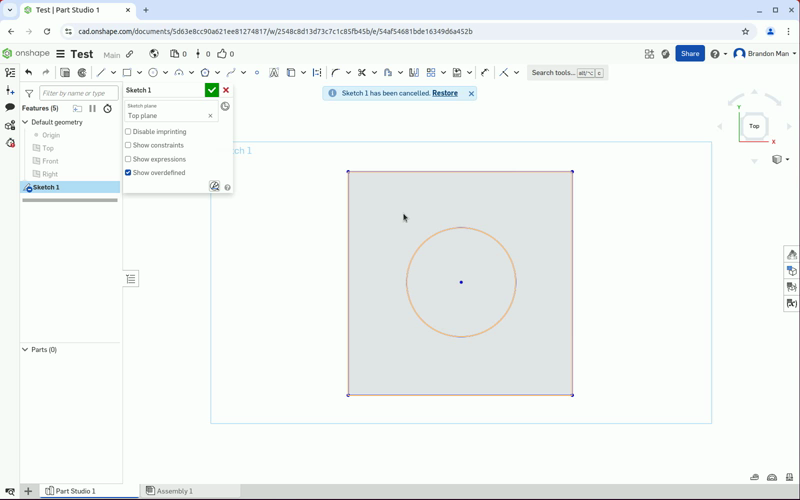
click(403, 213)
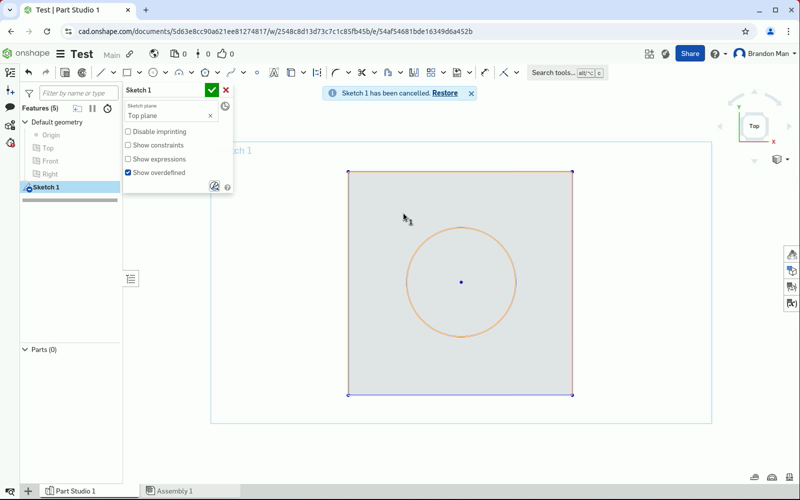
mouse_move(73, 352)
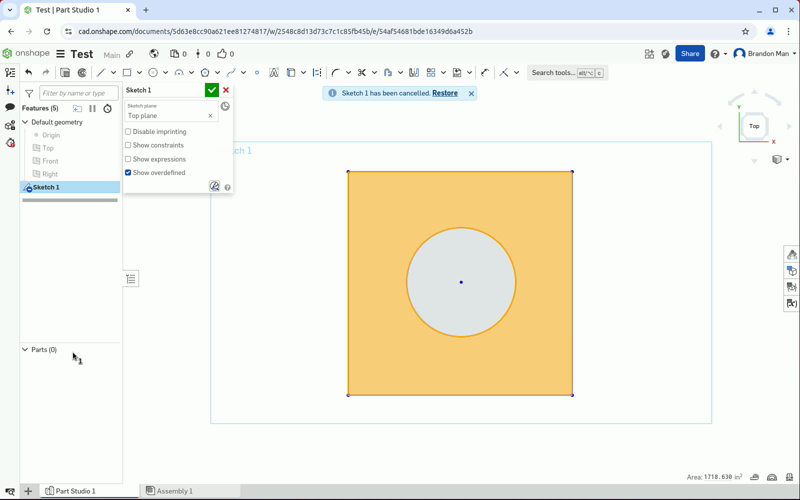
key(shift+y)
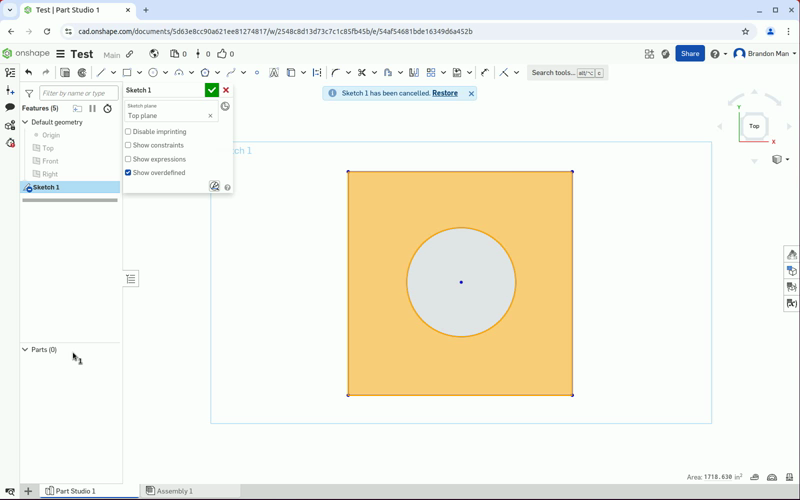
key(shift+e)
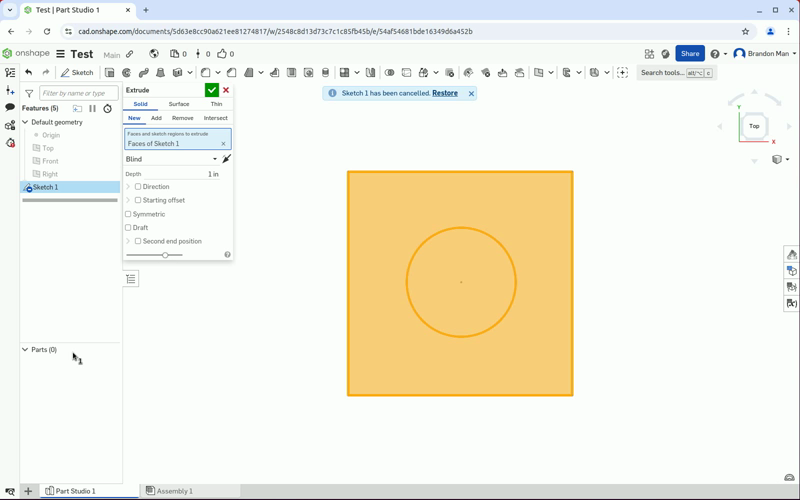
mouse_move(143, 106)
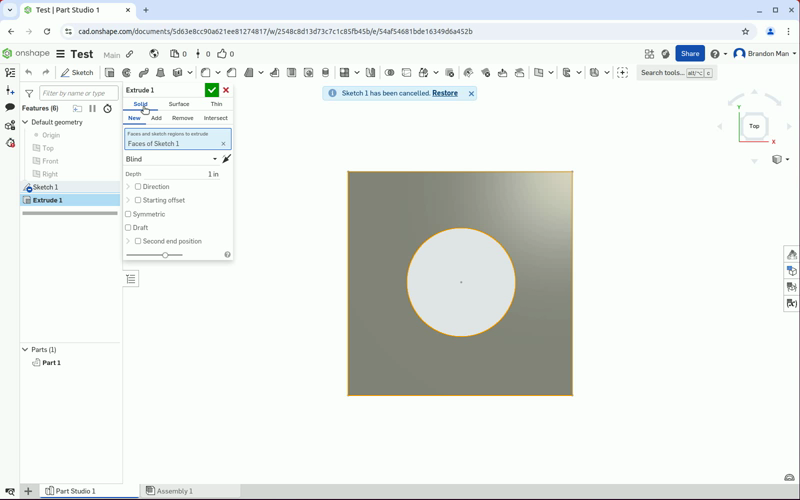
click(143, 106)
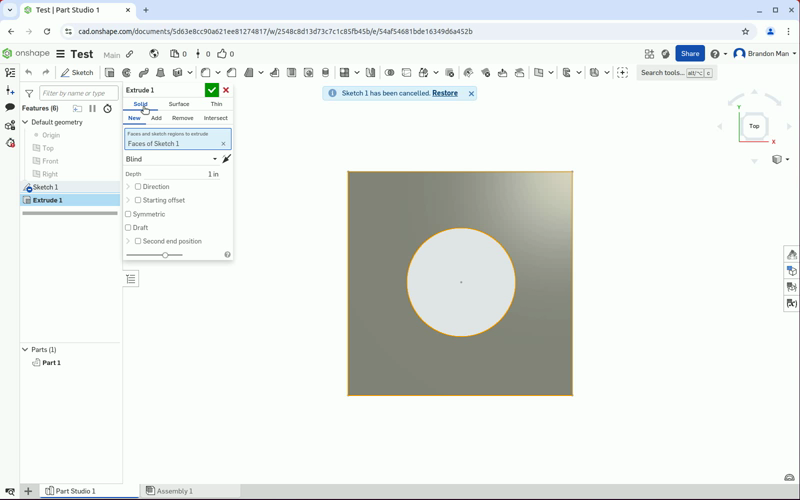
mouse_move(137, 120)
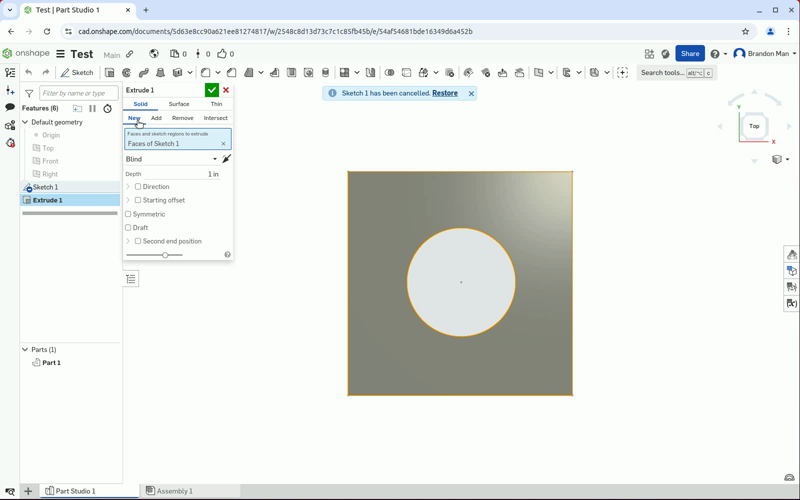
click(137, 120)
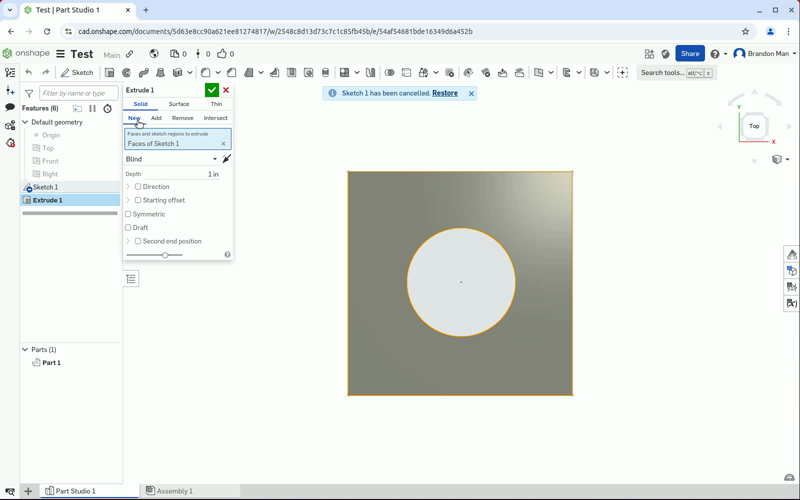
key(tab, 4)
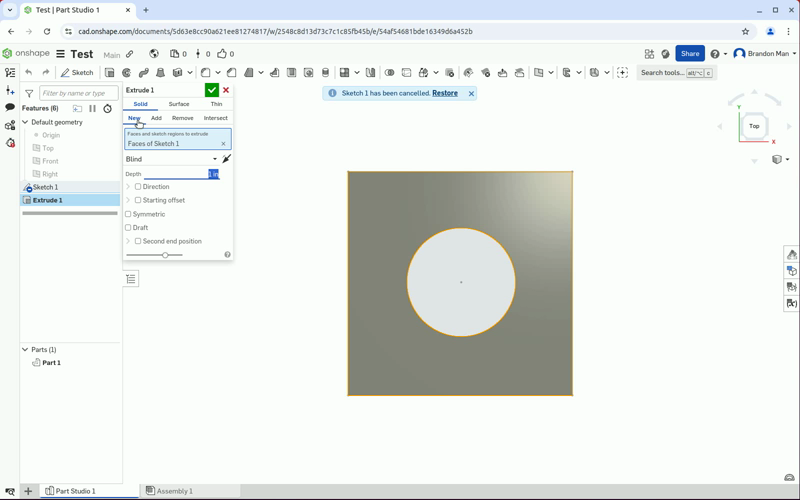
text(5.296)
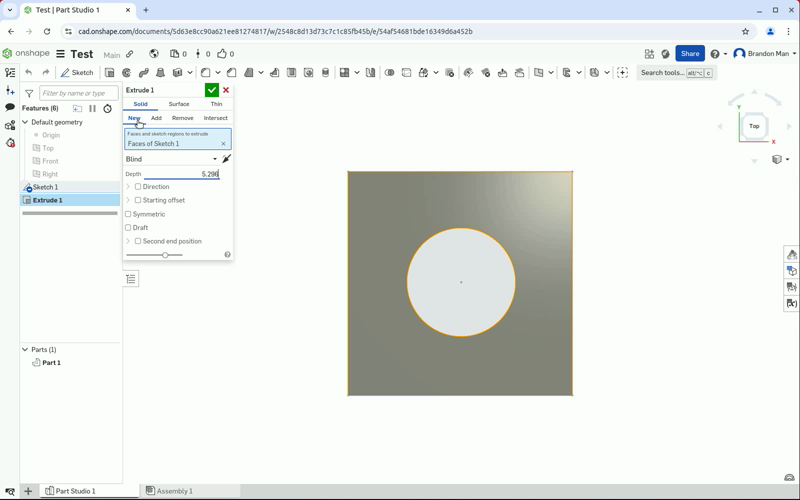
key(enter)
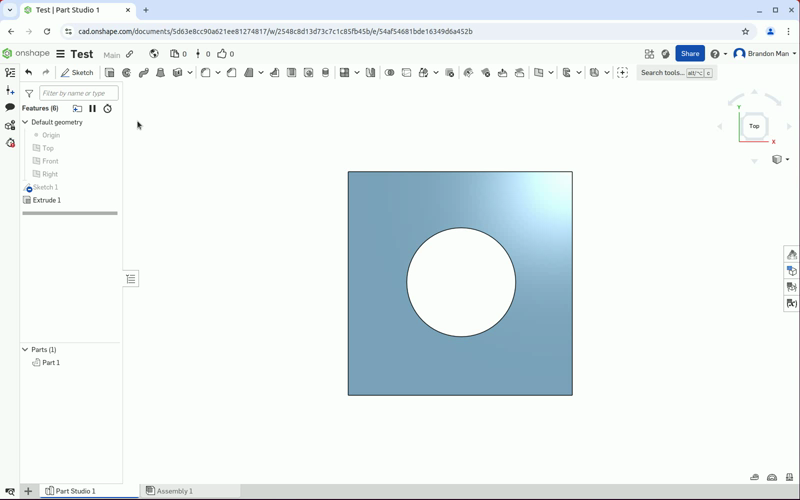
key(shift+h)
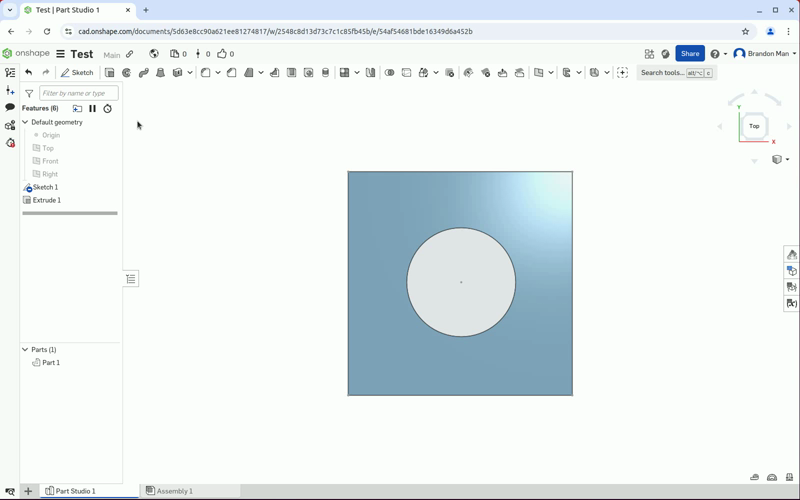
key(shift+h)
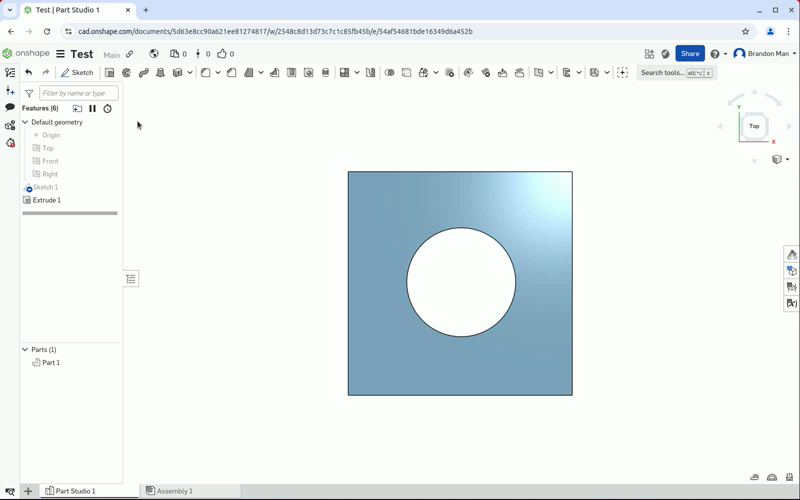
mouse_move(73, 189)
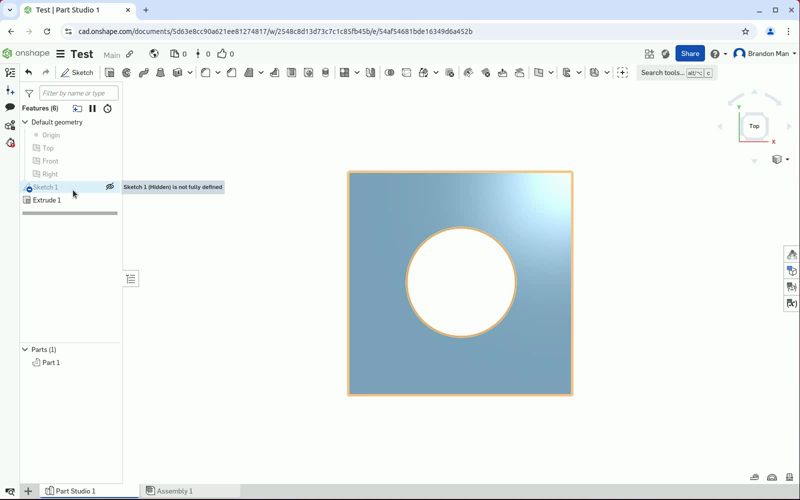
click(73, 189)
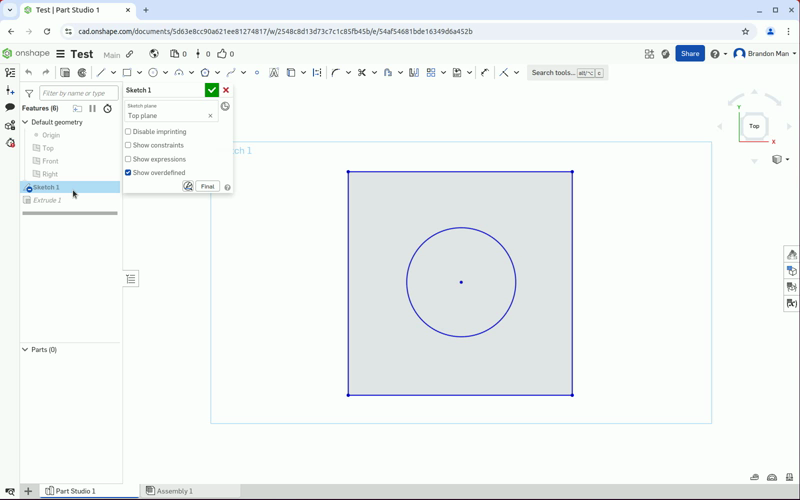
mouse_move(229, 92)
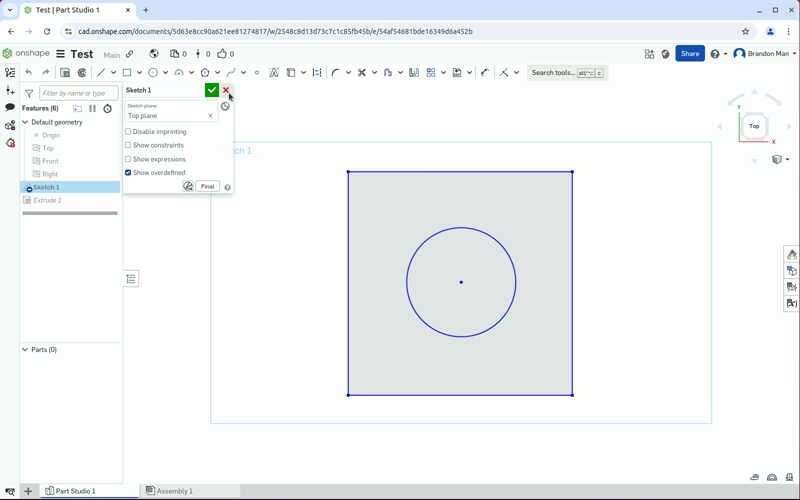
click(229, 92)
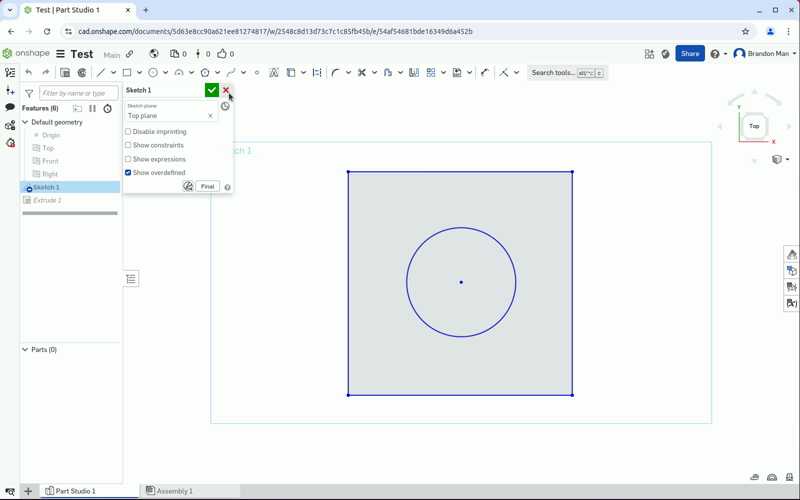
key(shift+s)
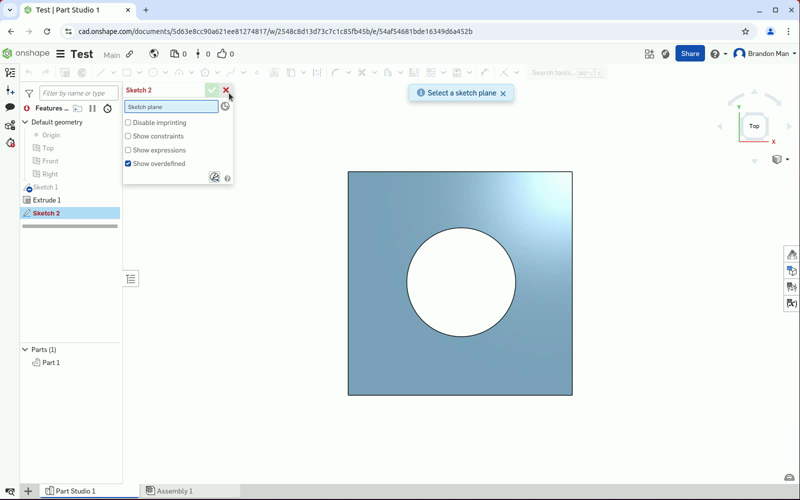
mouse_move(73, 150)
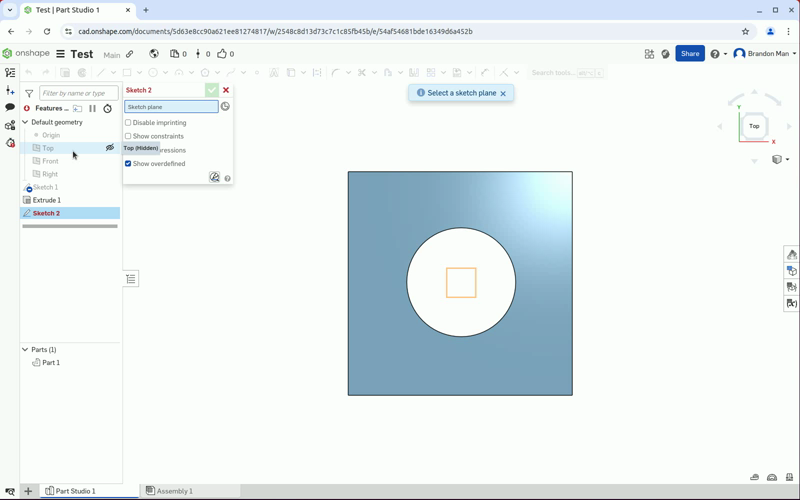
click(73, 150)
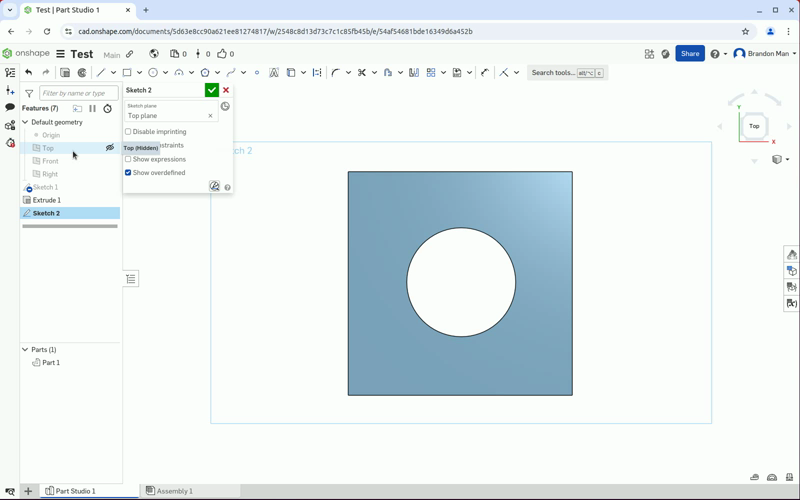
mouse_move(73, 352)
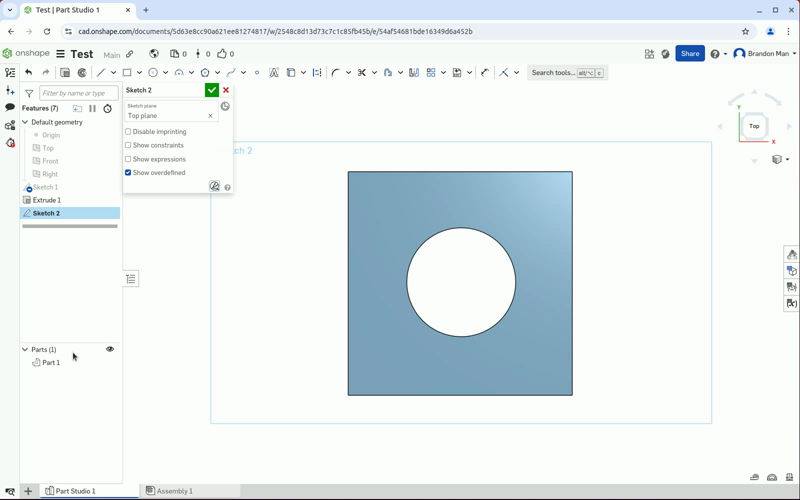
key(y)
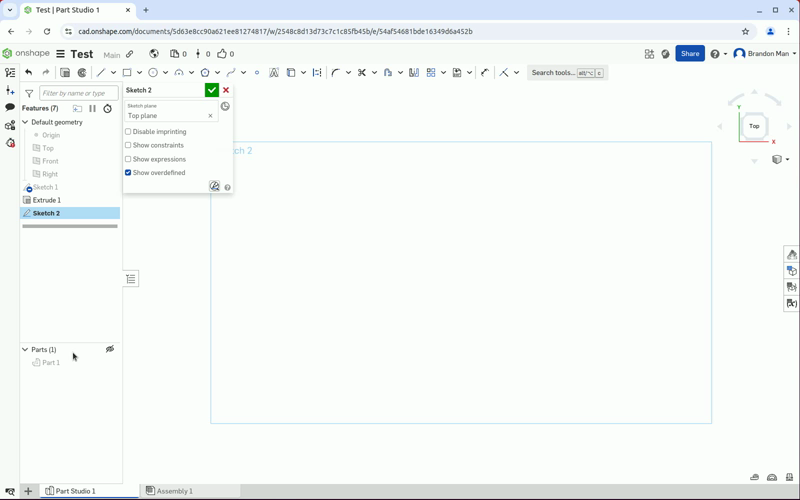
key(c)
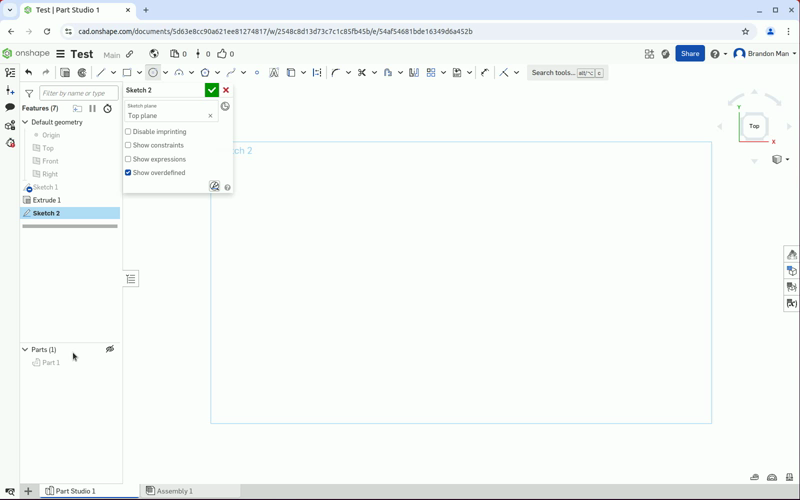
key_down(shift)
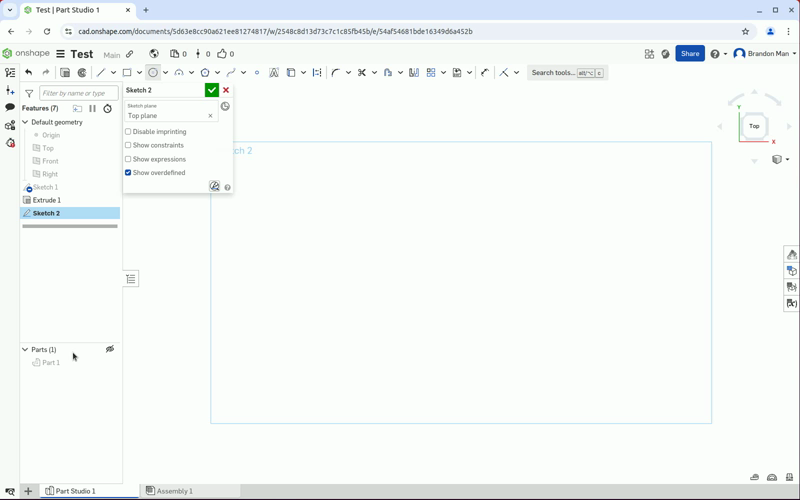
mouse_move(460, 282)
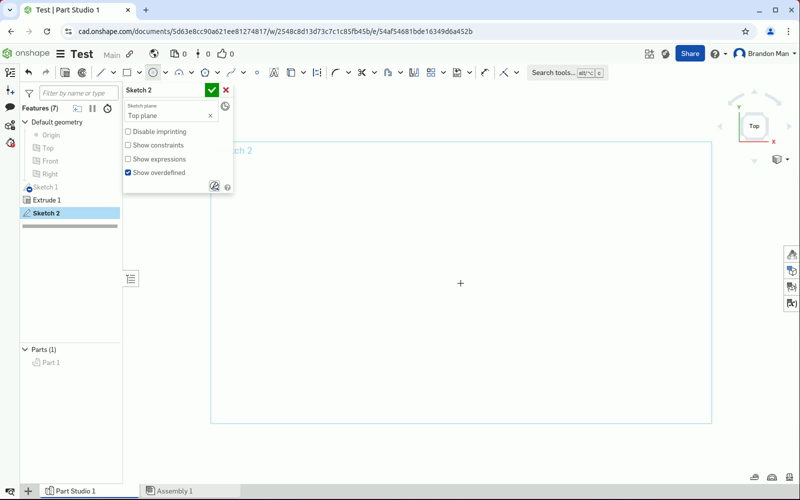
click(460, 282)
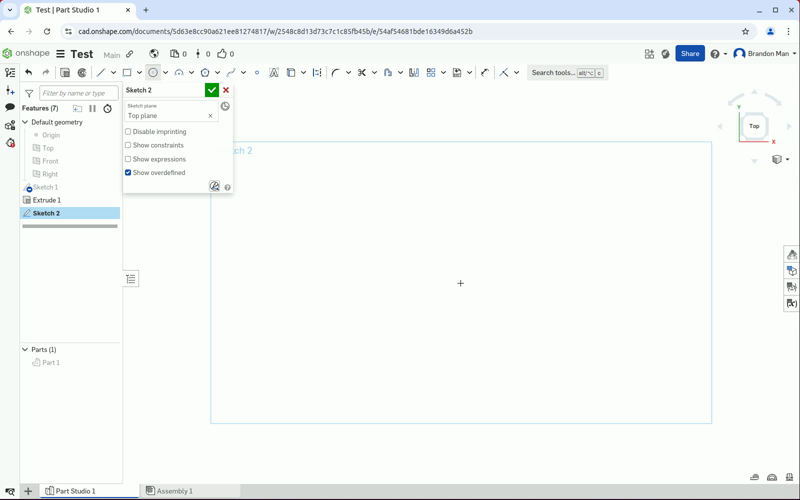
key_up(shift)
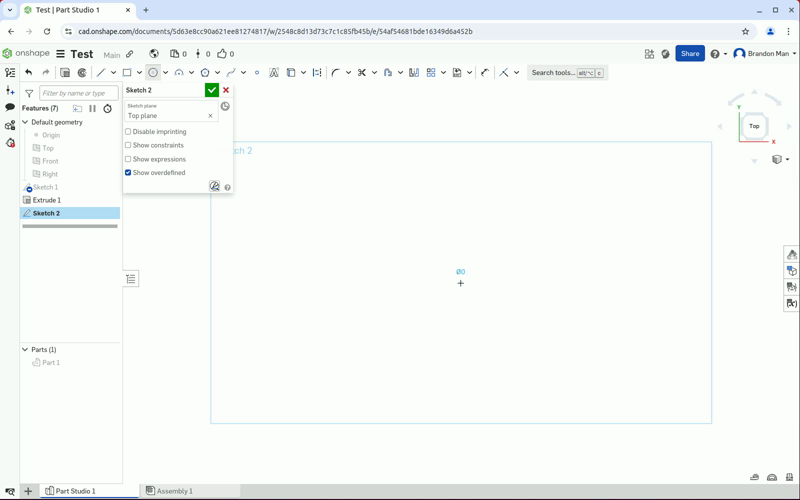
mouse_move(514, 282)
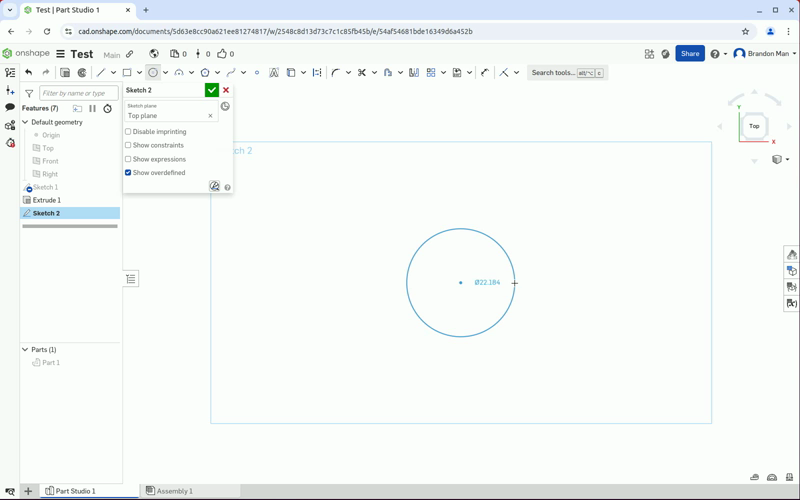
click(514, 282)
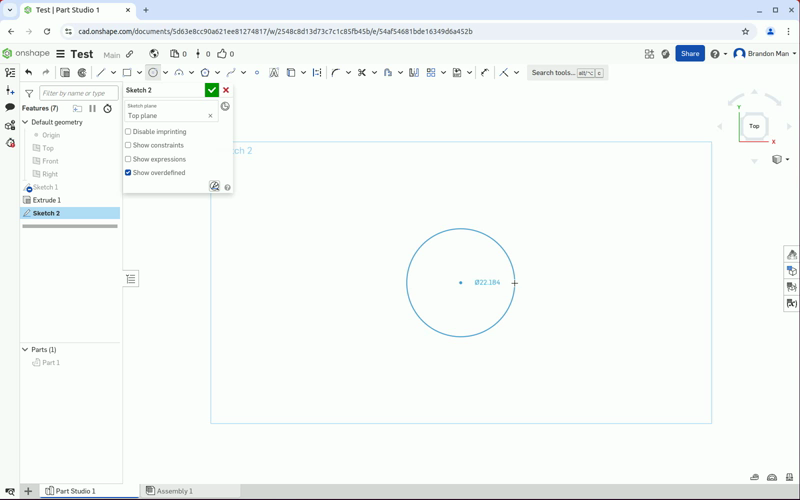
key(esc)
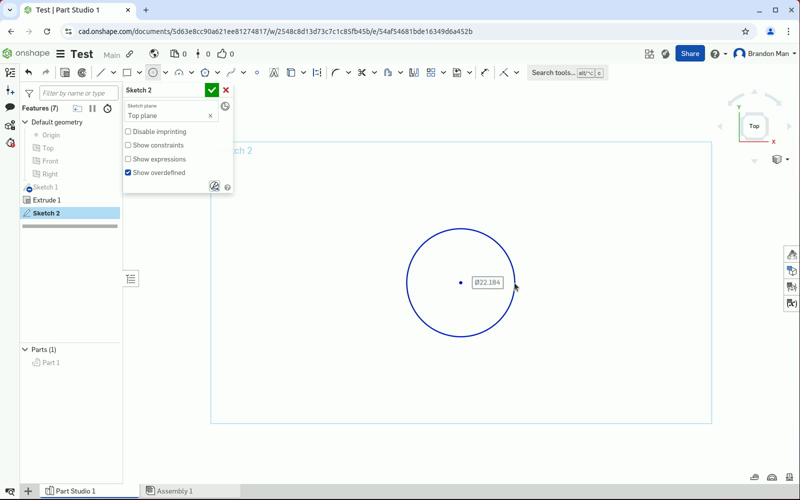
mouse_move(448, 278)
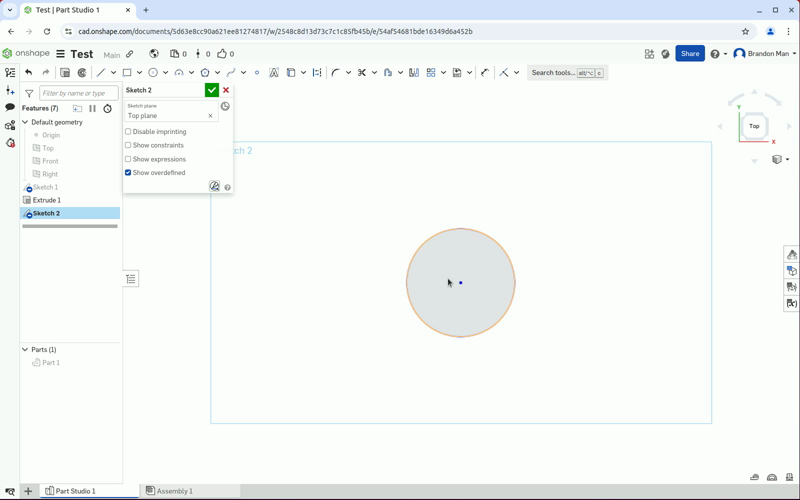
click(448, 278)
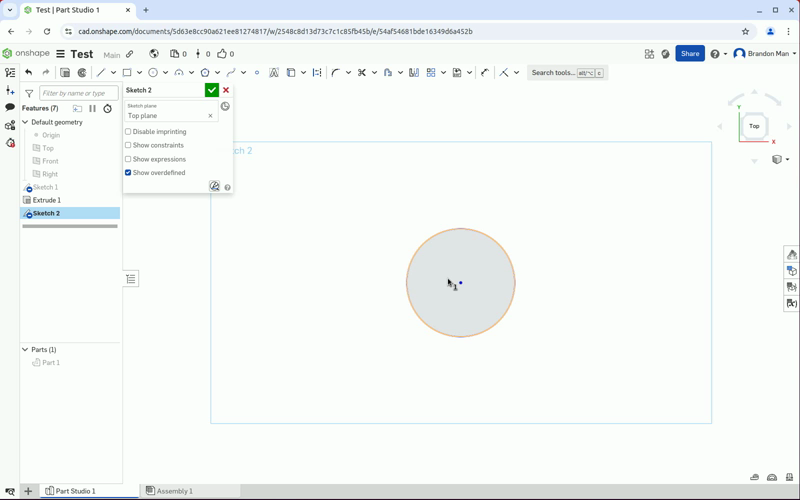
mouse_move(73, 352)
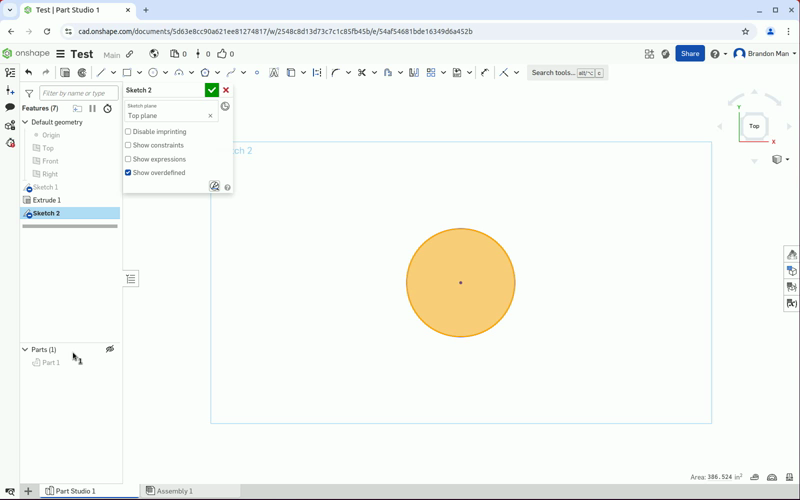
key(shift+y)
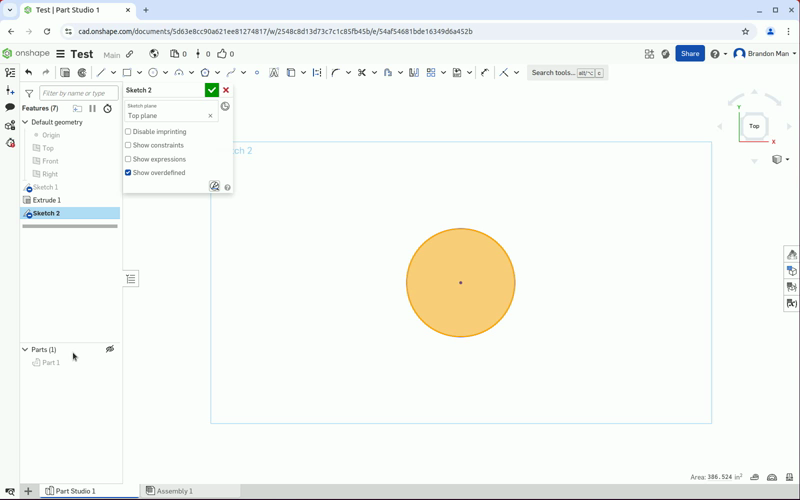
key(shift+e)
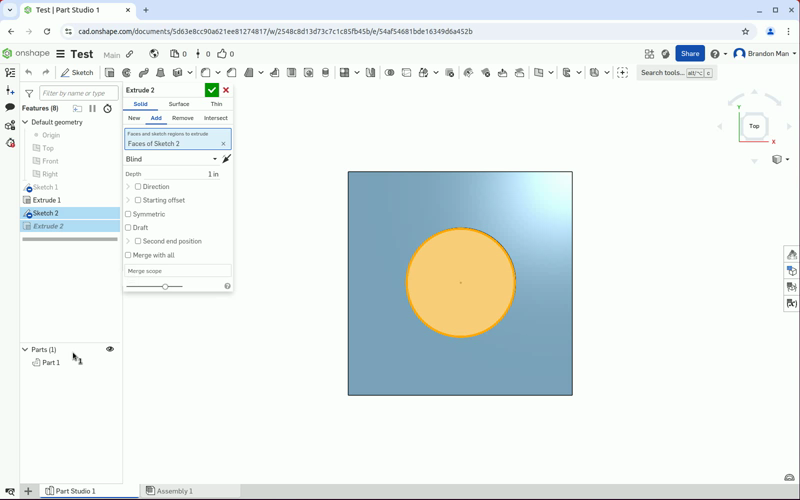
mouse_move(143, 106)
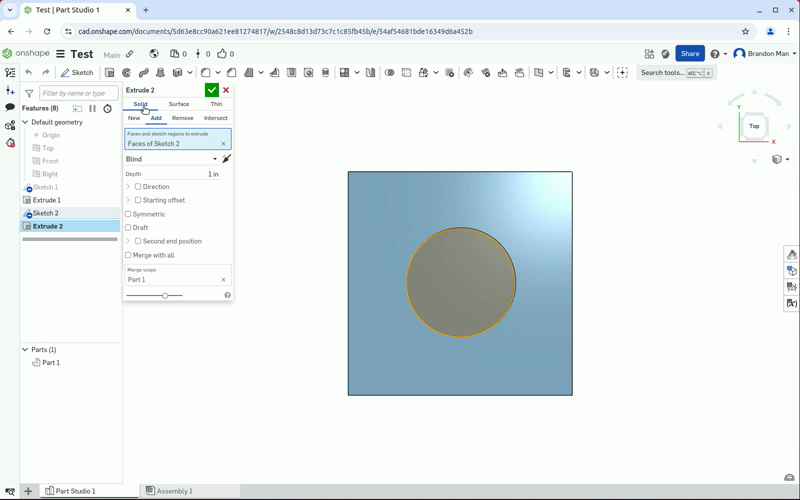
click(143, 106)
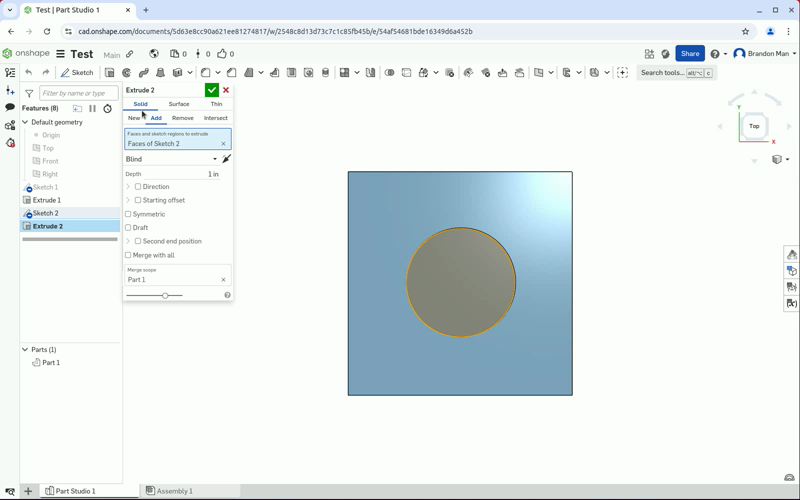
mouse_move(137, 120)
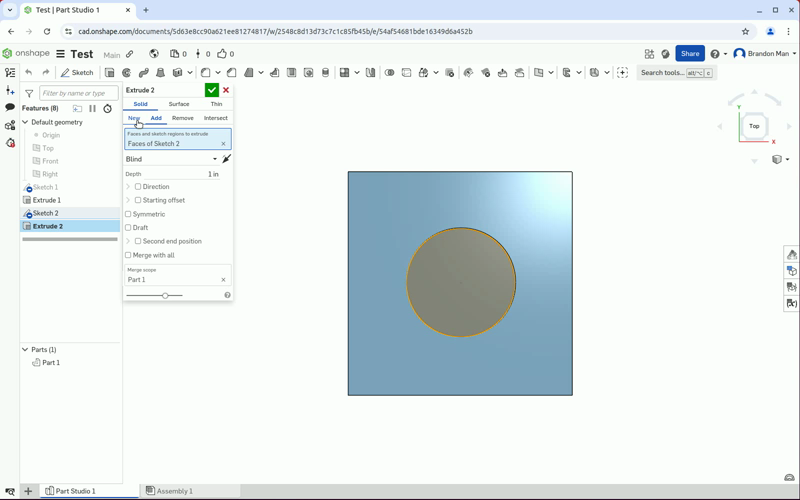
click(137, 120)
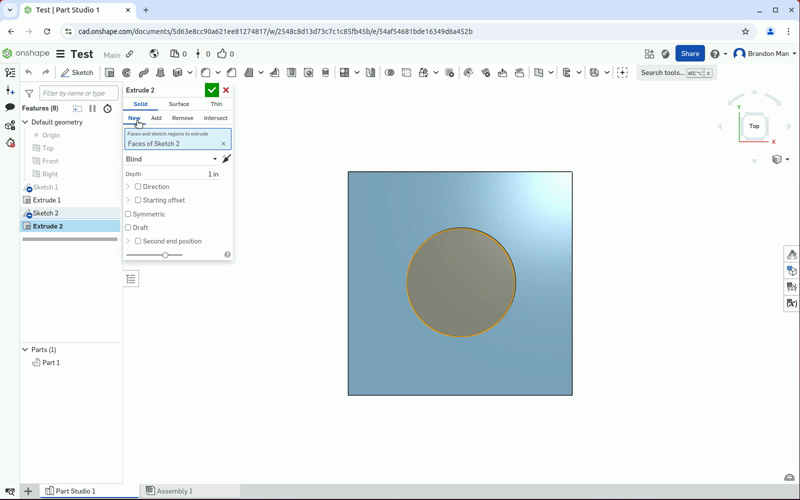
key(tab, 4)
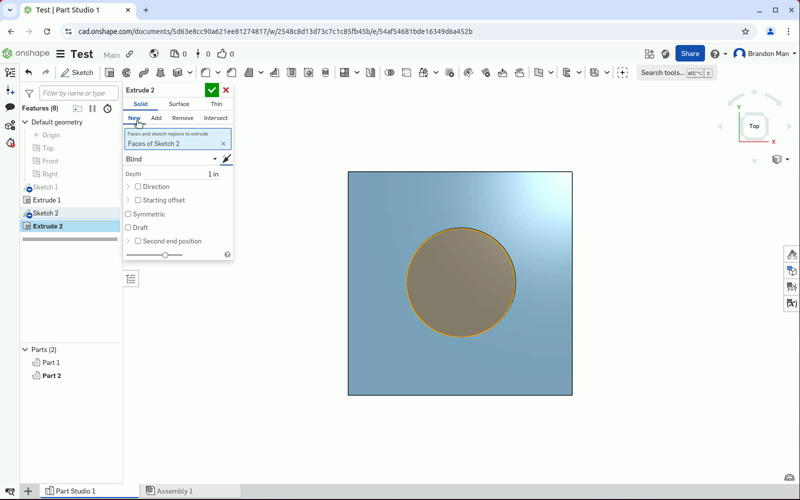
text(5.296)
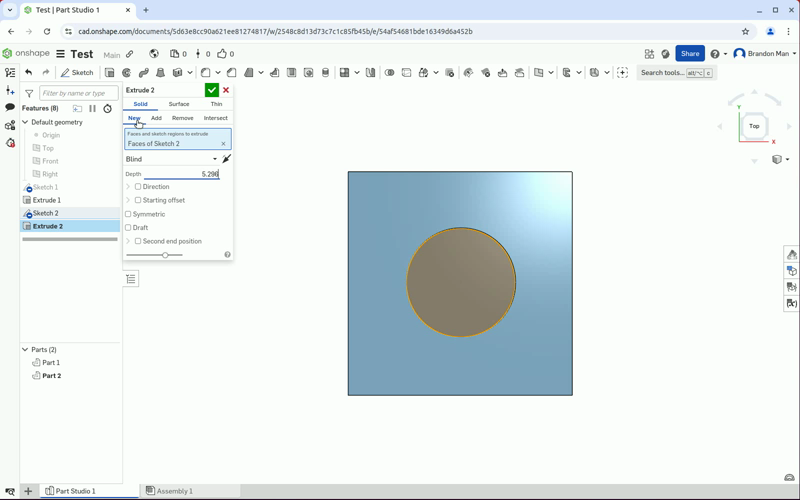
key(enter)
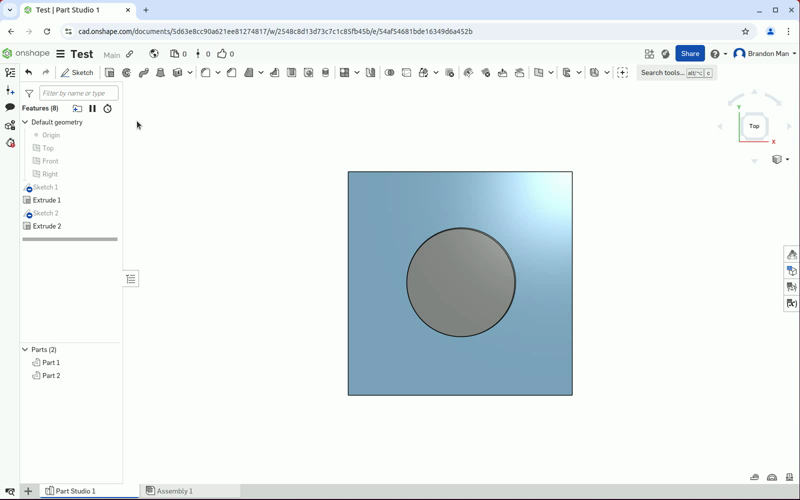
key(shift+h)
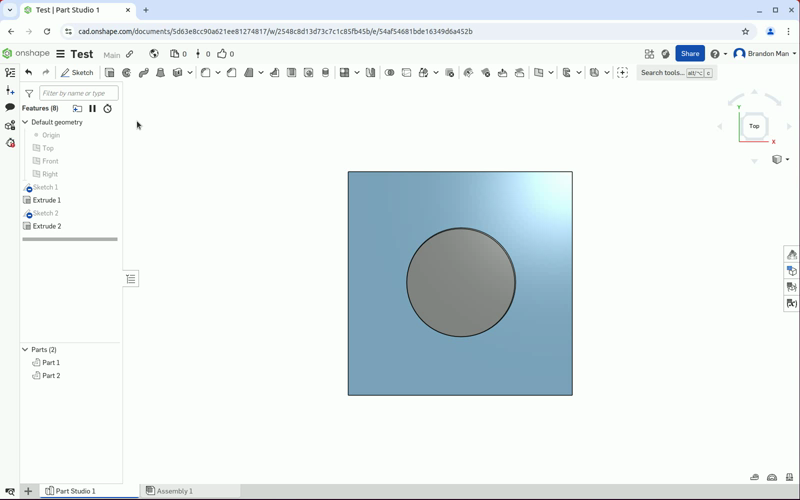
key(shift+h)
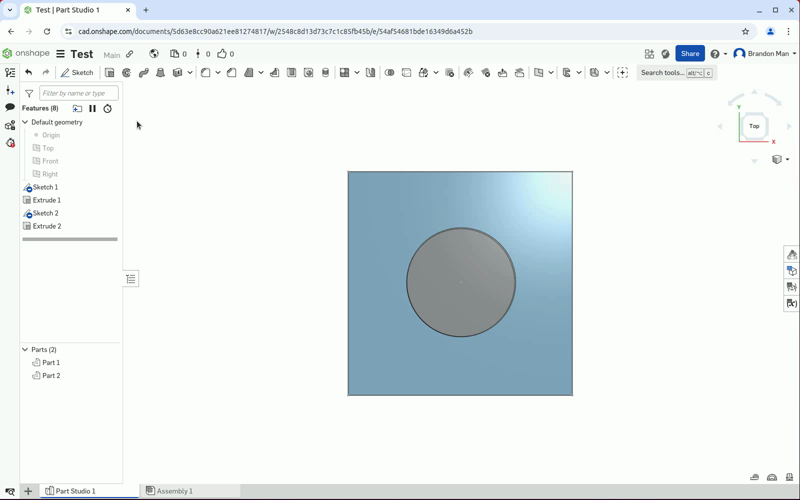
key(shift+7)
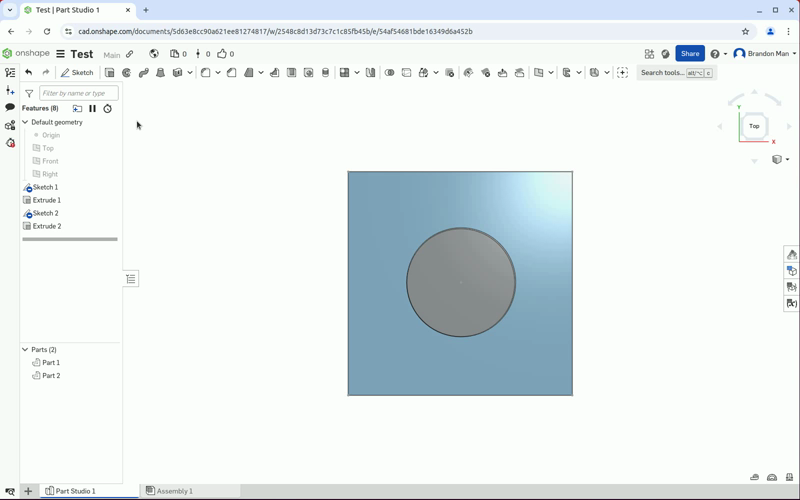
key(up, 3)
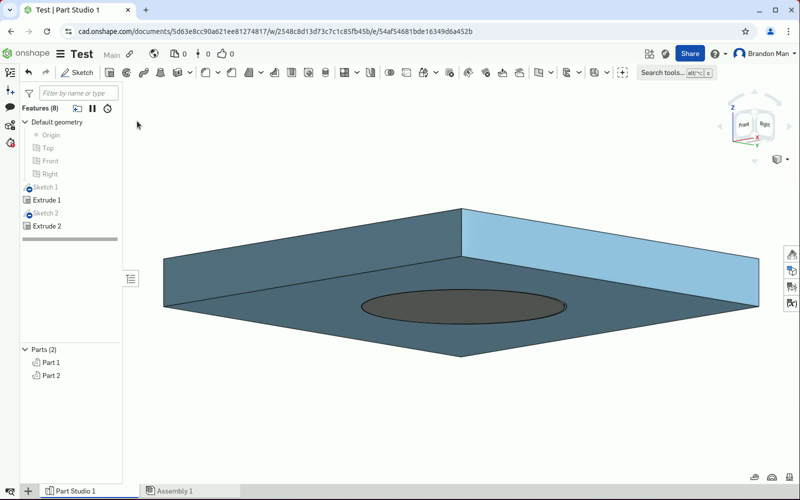
key(left, 3)
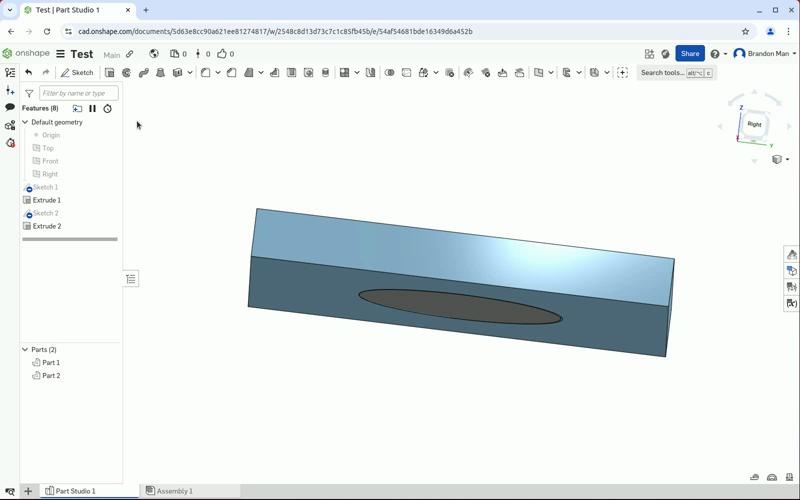
key(right, 3)
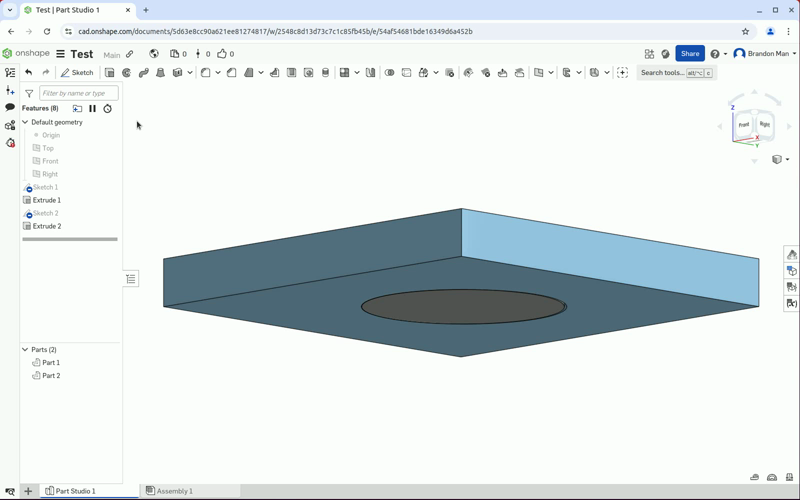
key(down, 3)
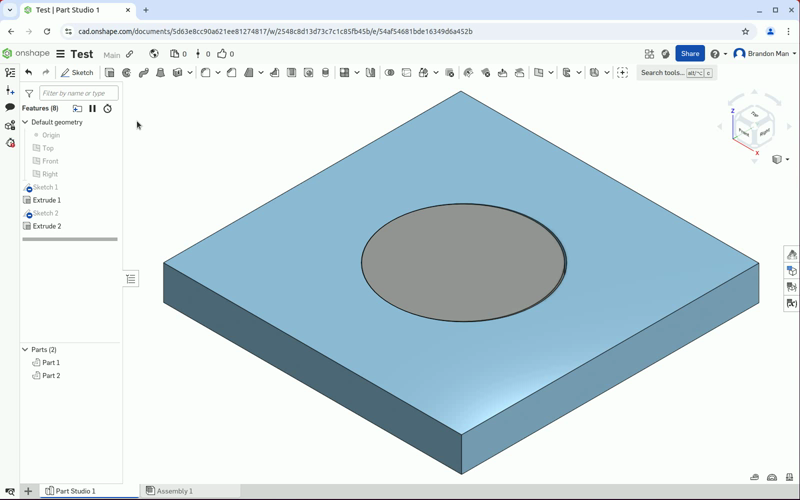
mouse_move(73, 189)
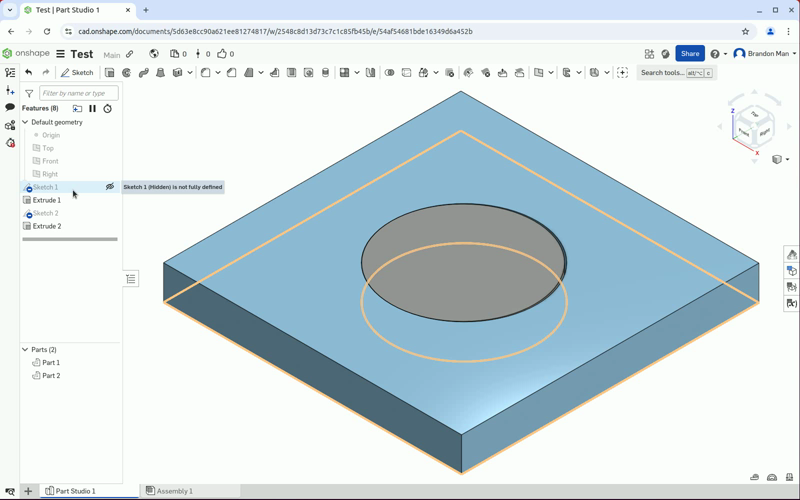
click(73, 189)